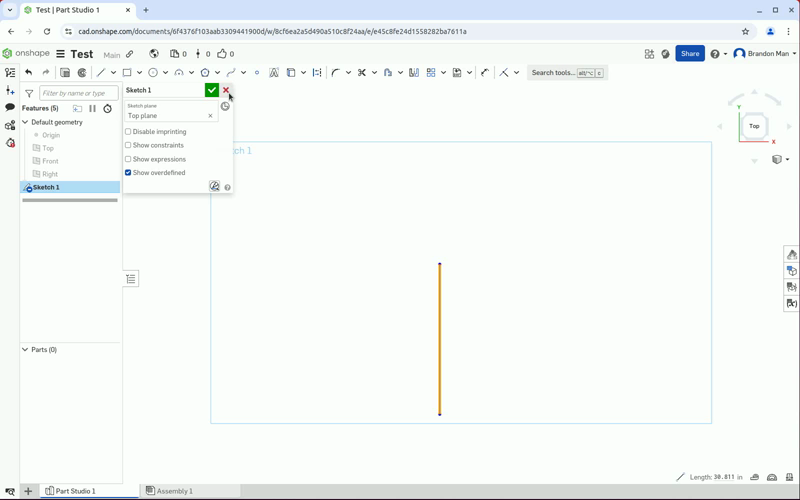
key(shift+h)
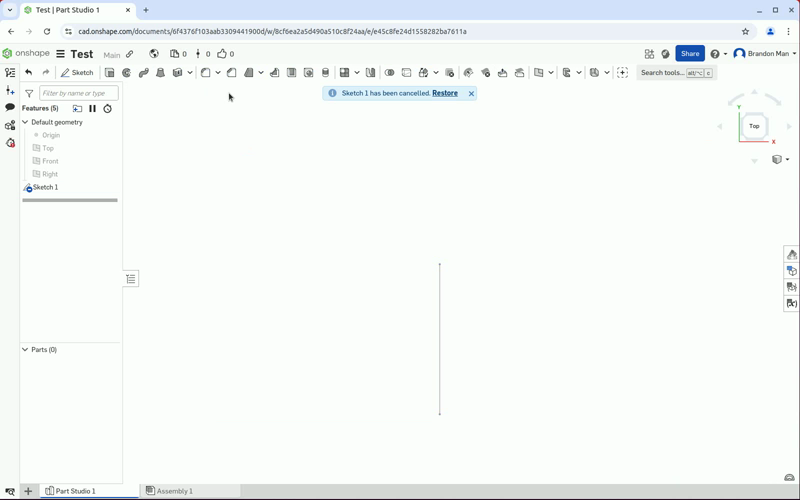
key(shift+s)
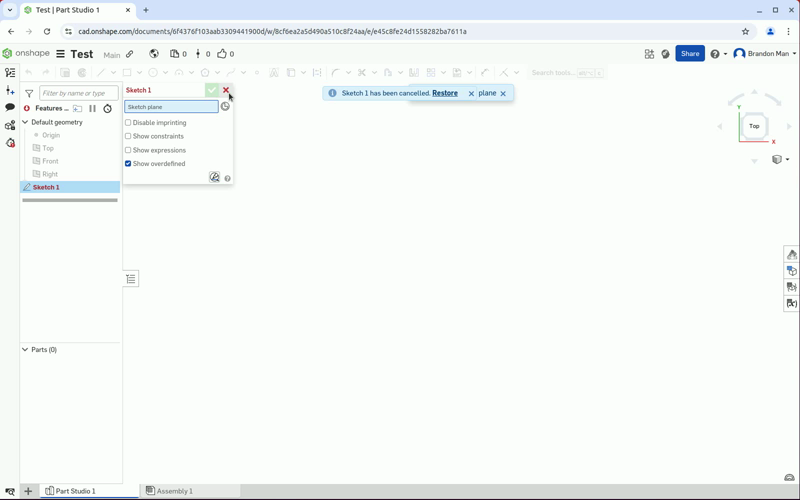
mouse_move(73, 150)
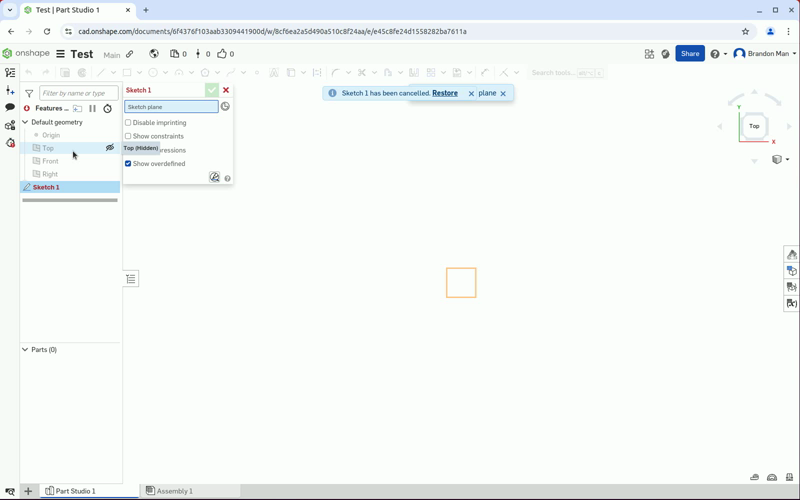
click(73, 150)
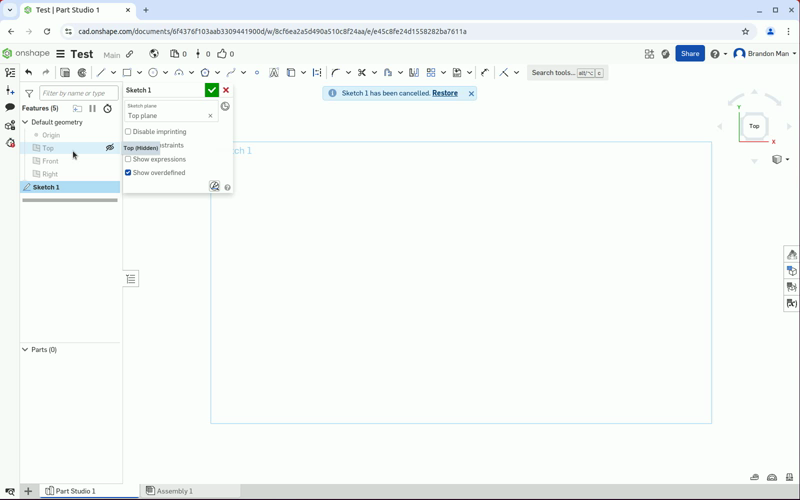
mouse_move(73, 352)
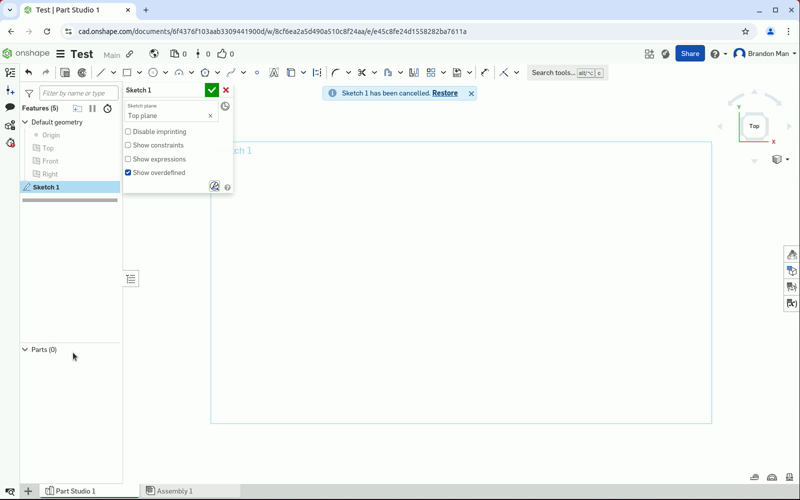
key(y)
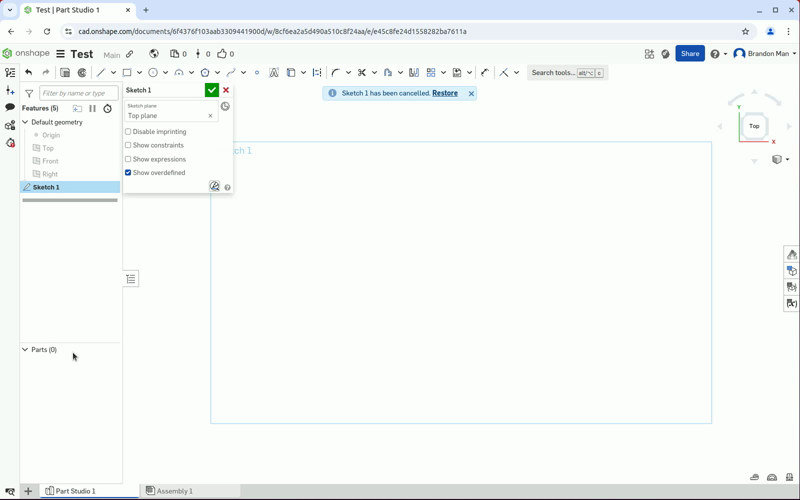
key(l)
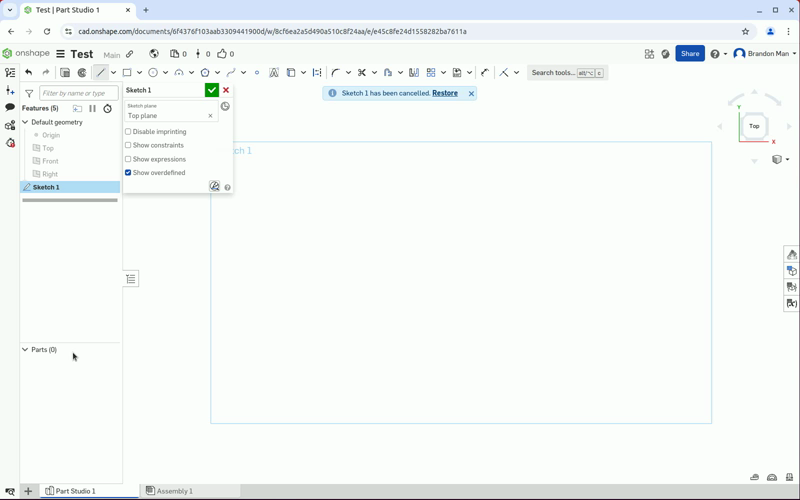
key_down(shift)
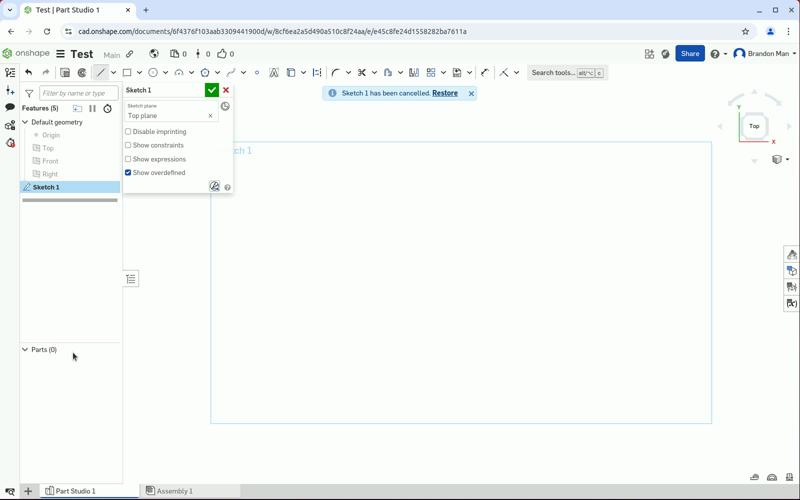
mouse_move(476, 243)
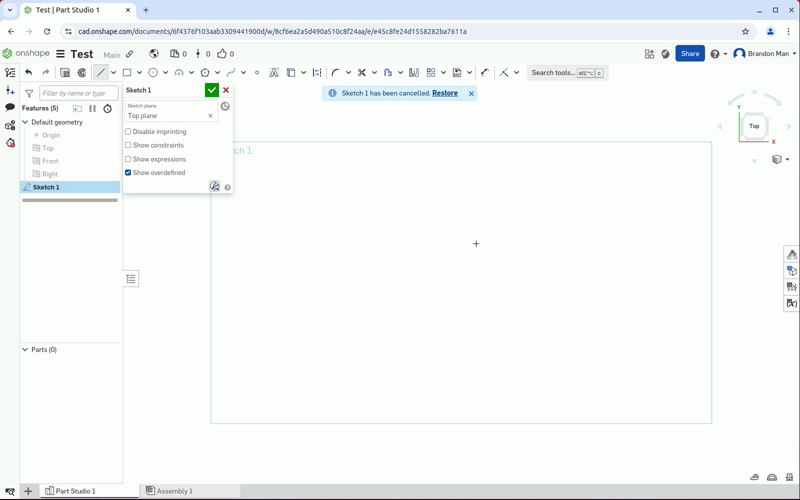
click(476, 243)
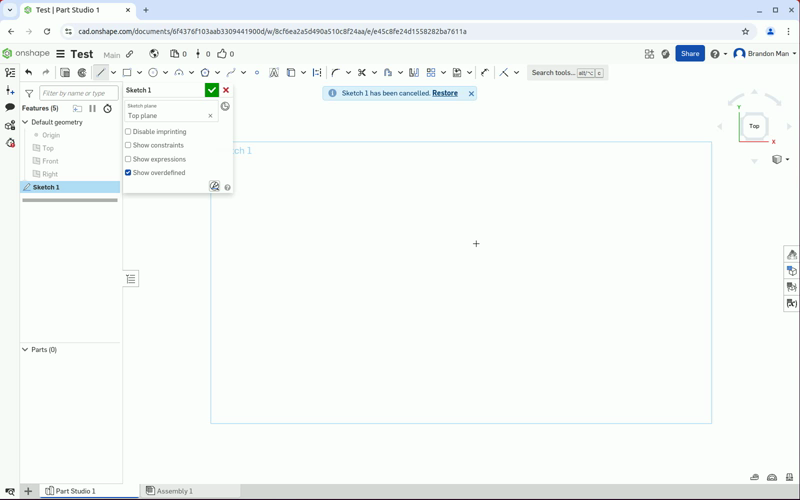
key_up(shift)
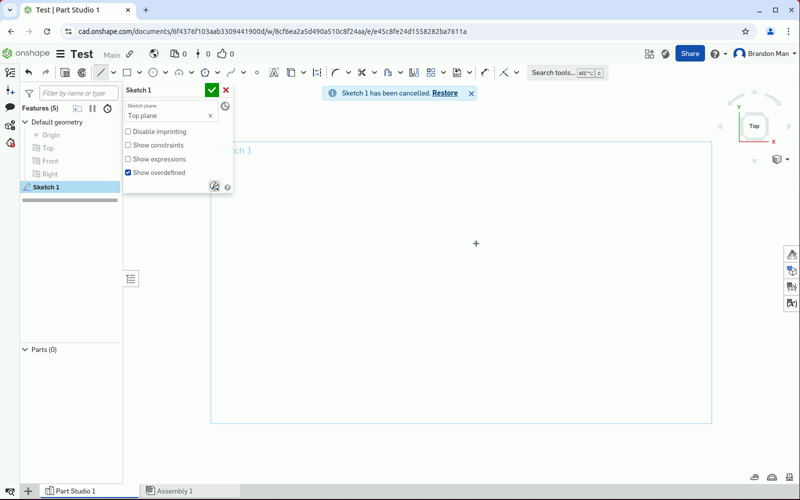
key_down(shift)
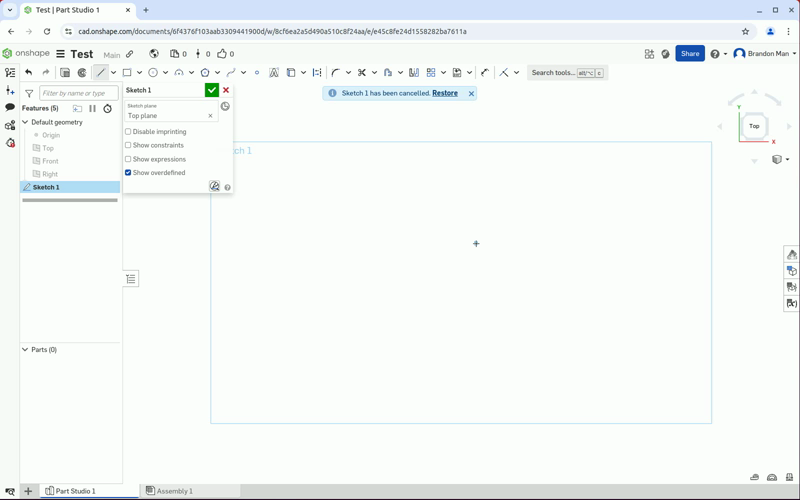
mouse_move(540, 275)
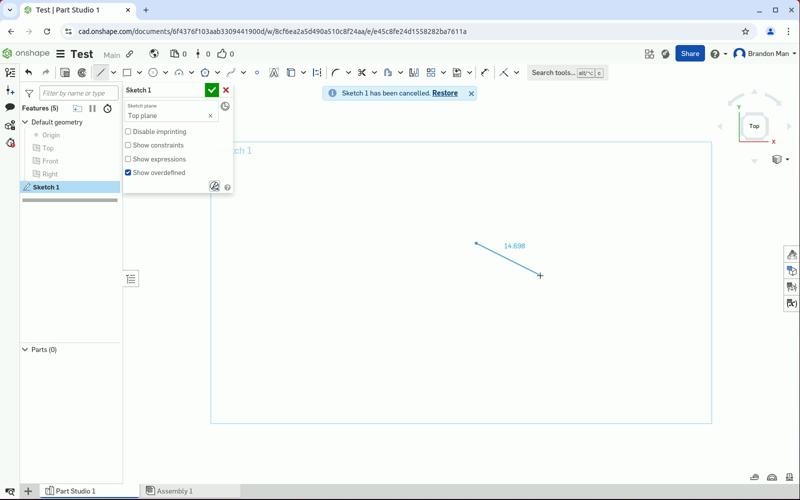
click(540, 275)
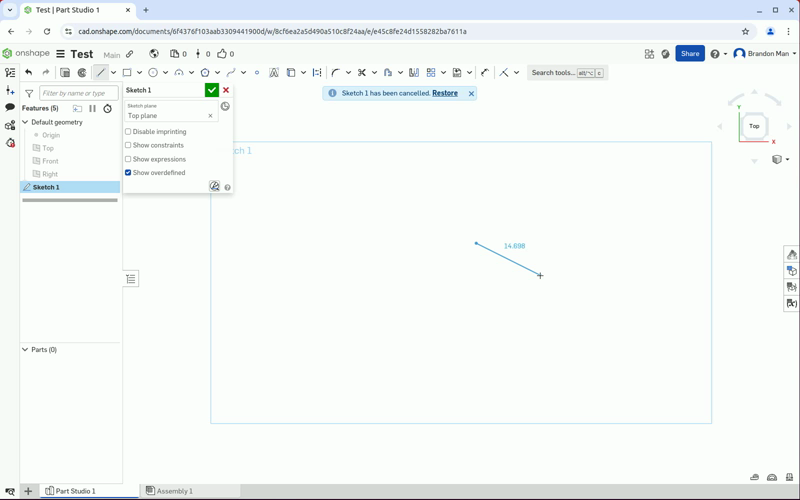
key_up(shift)
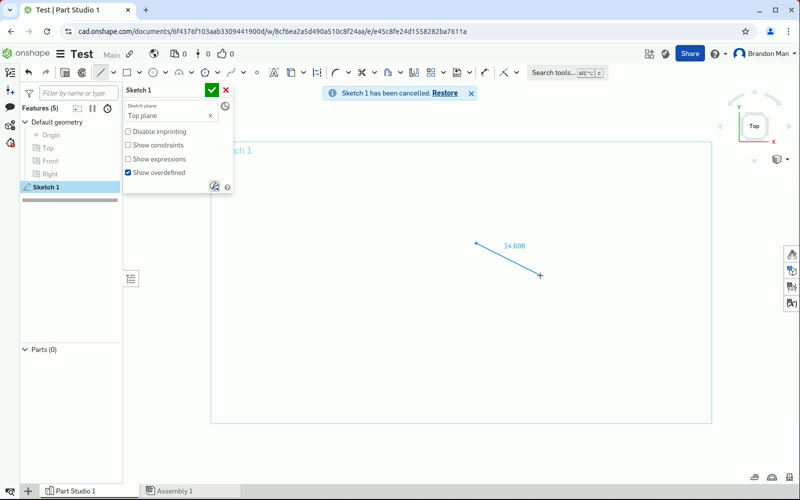
key_down(shift)
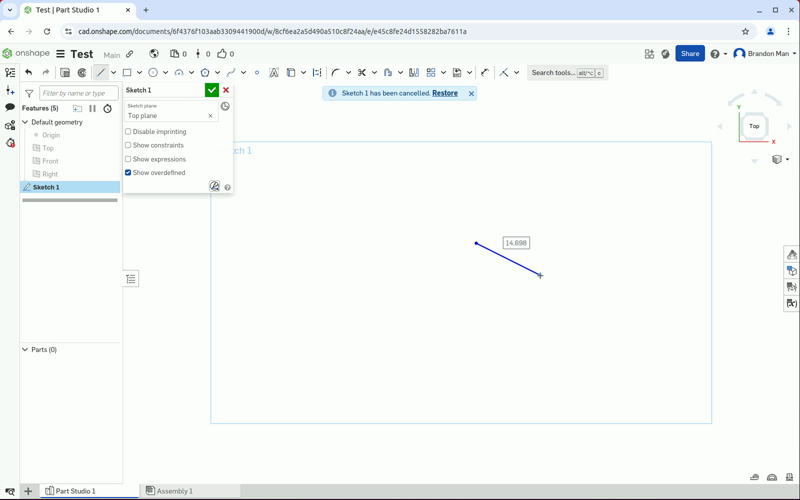
mouse_move(540, 179)
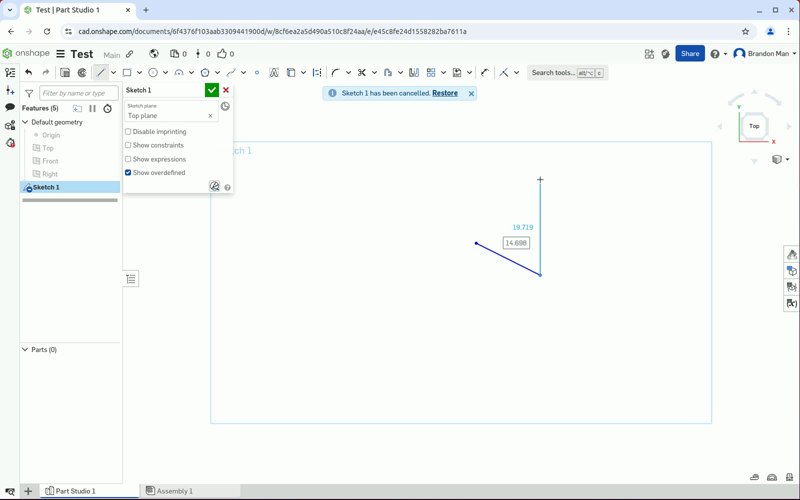
click(540, 179)
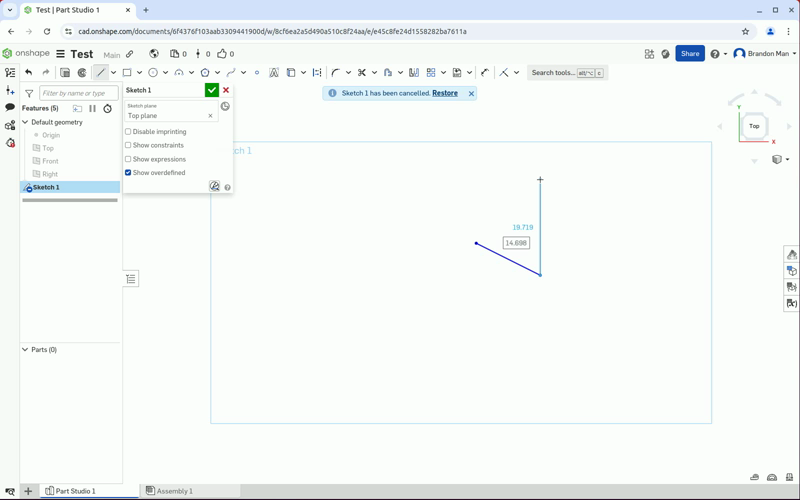
key_up(shift)
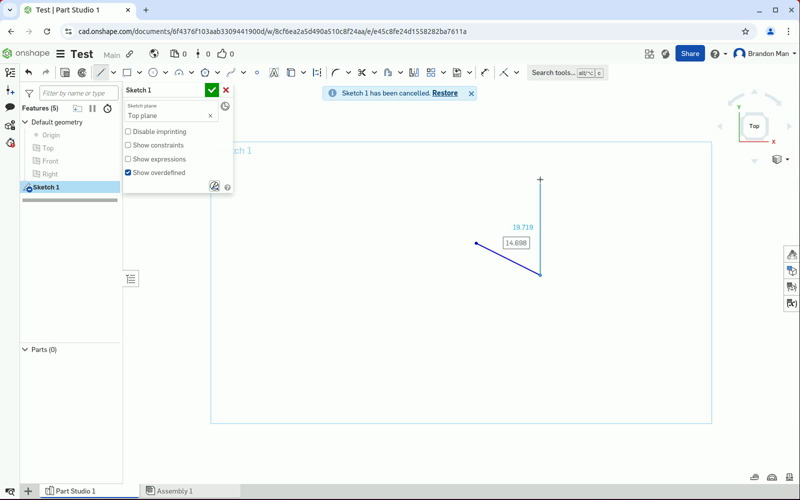
key_down(shift)
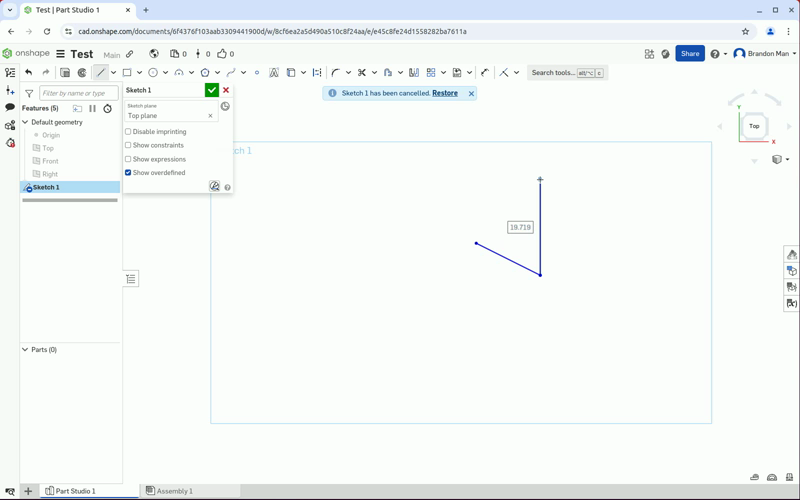
mouse_move(476, 210)
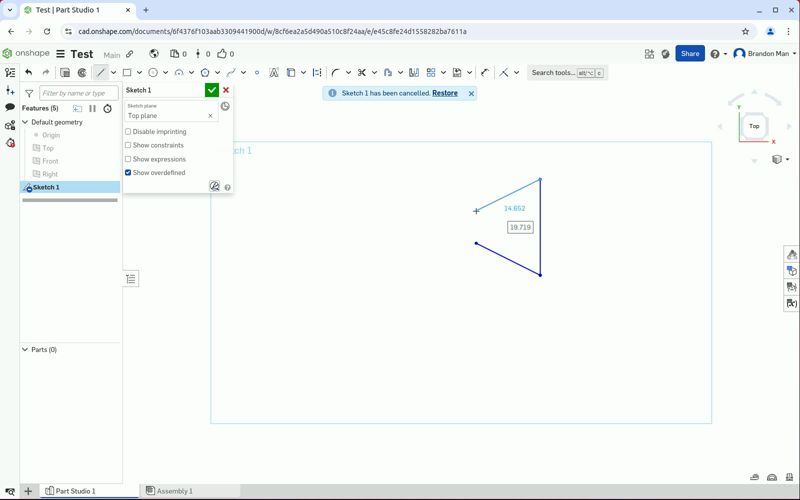
click(476, 210)
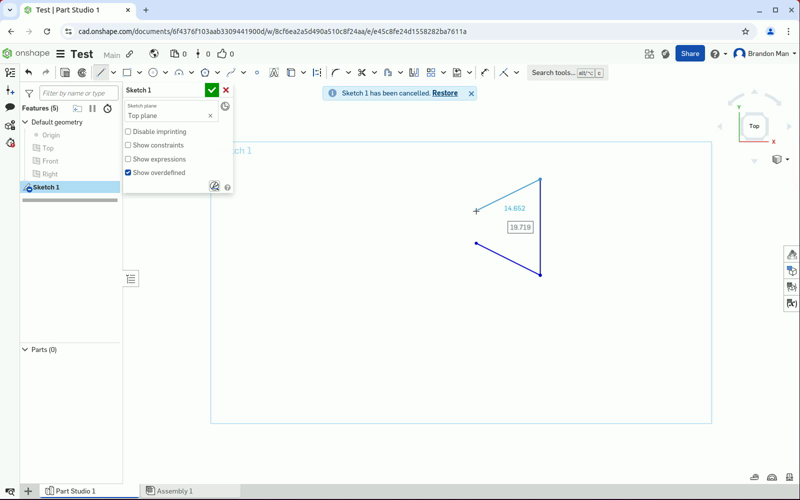
key_up(shift)
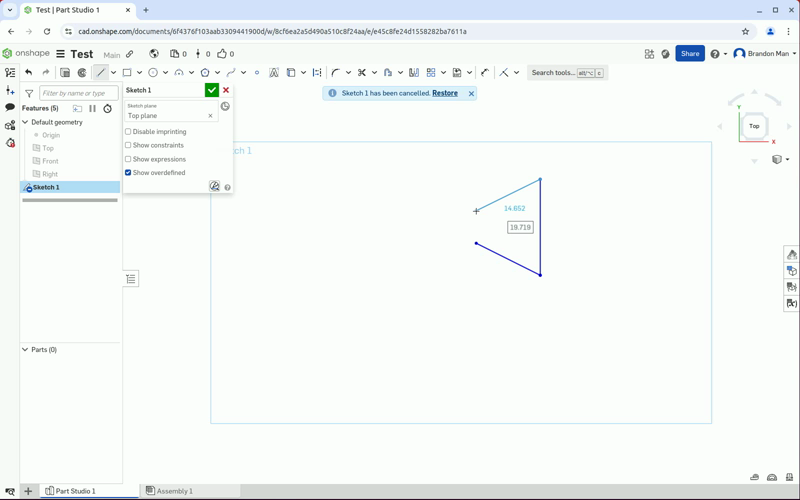
mouse_move(506, 210)
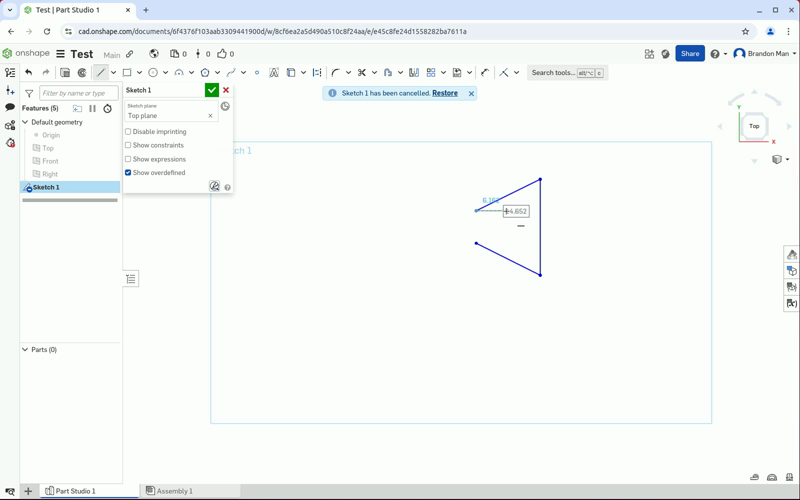
key_down(shift)
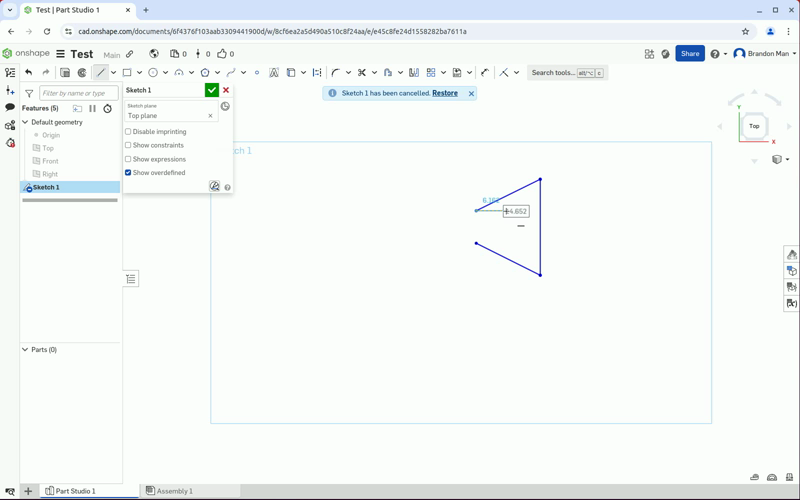
mouse_move(476, 243)
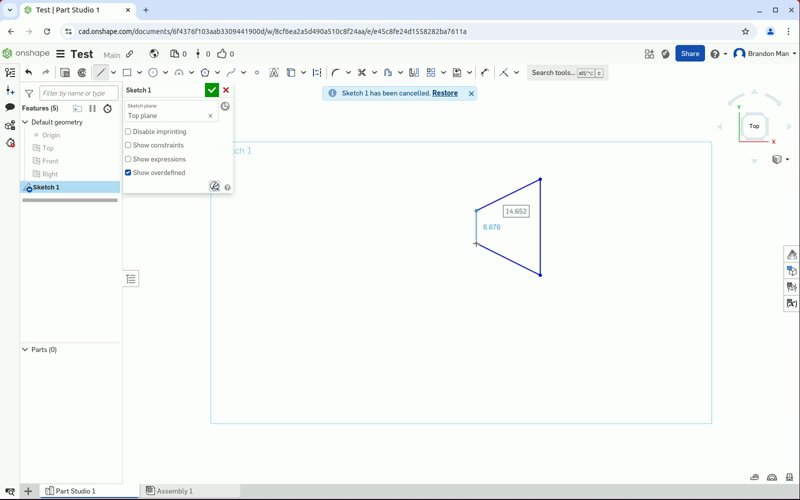
key_up(shift)
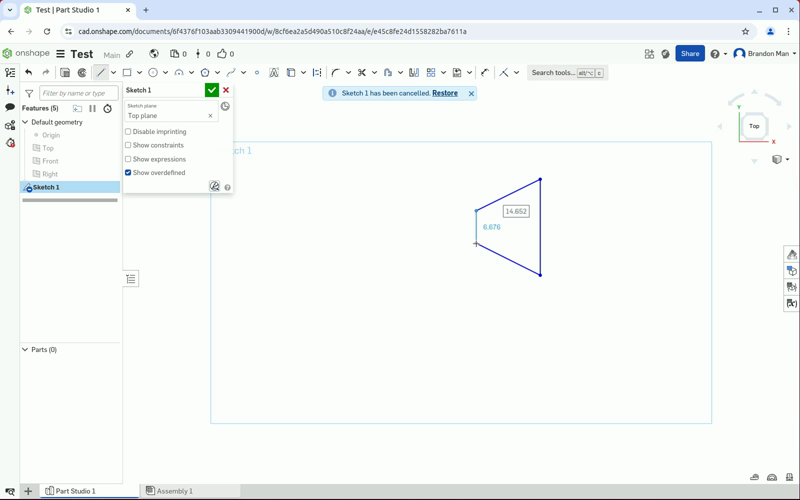
click(476, 243)
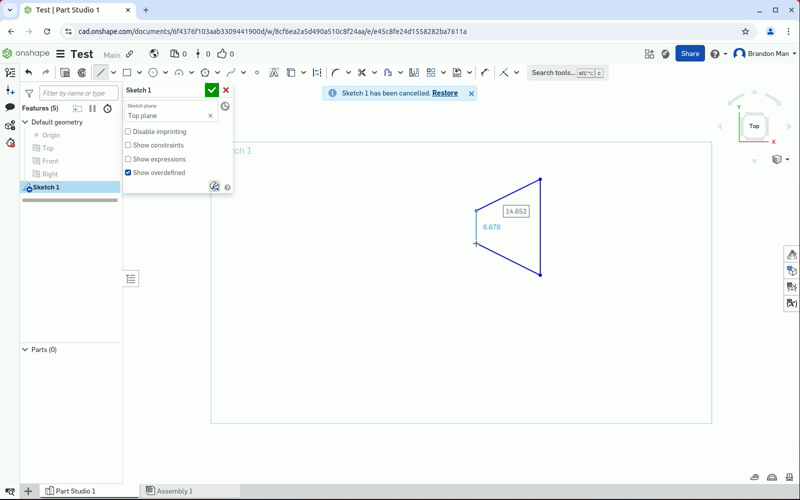
key(esc)
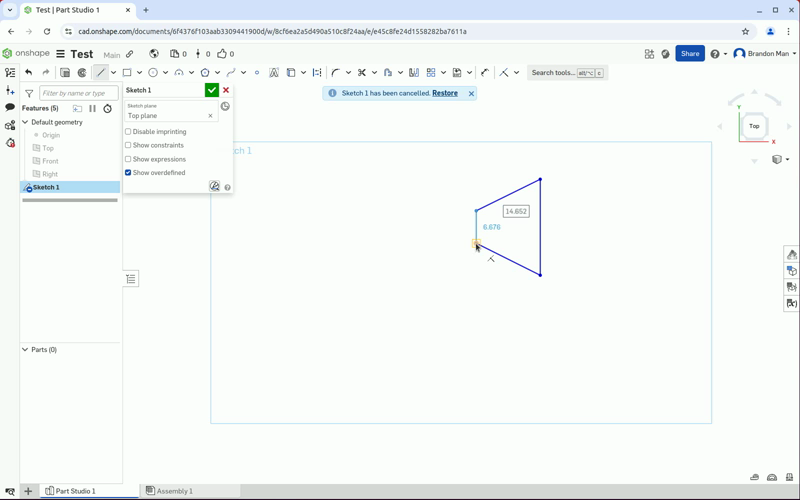
mouse_move(479, 229)
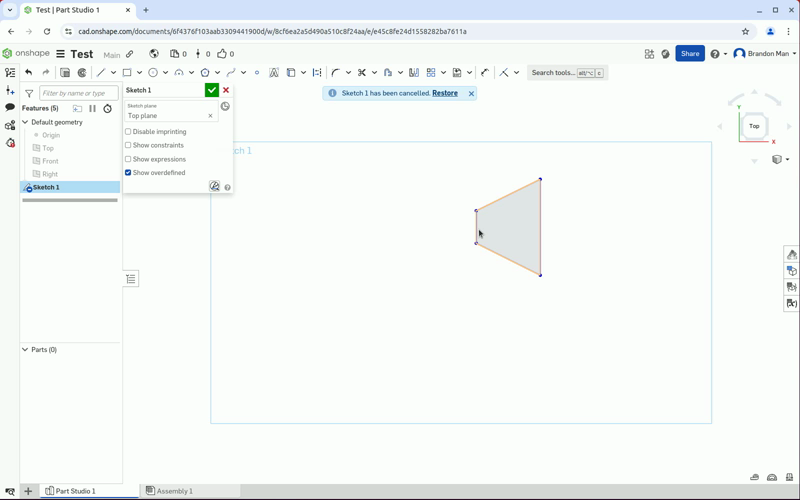
click(479, 229)
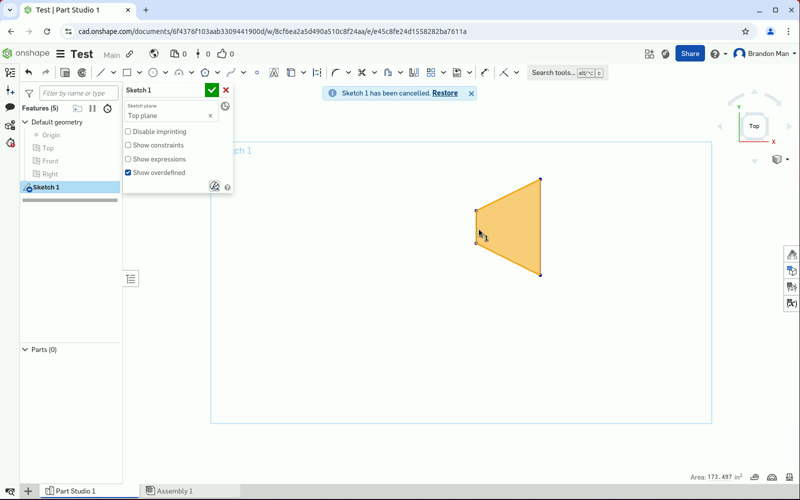
mouse_move(73, 352)
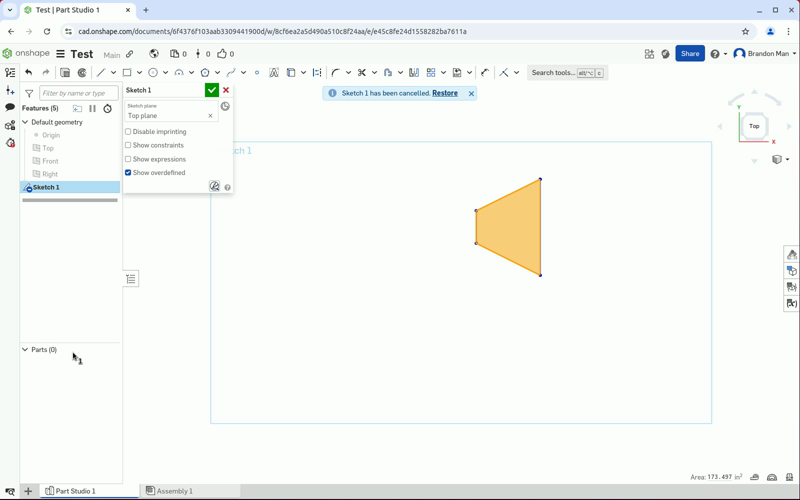
key(shift+y)
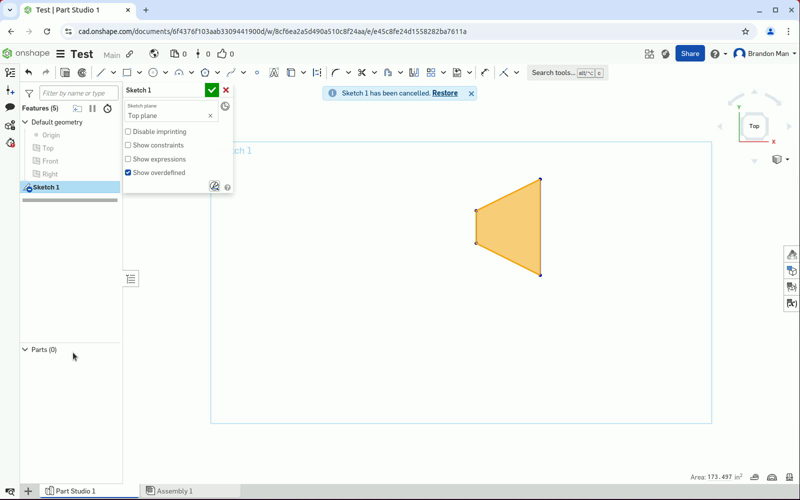
key(shift+e)
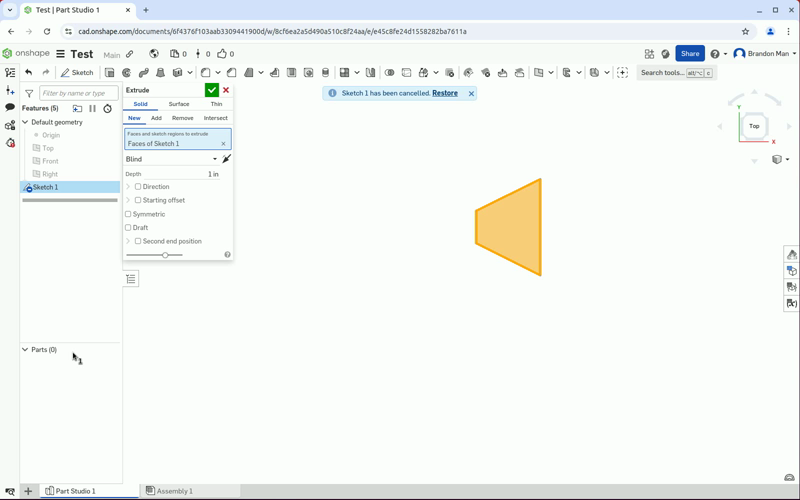
mouse_move(143, 106)
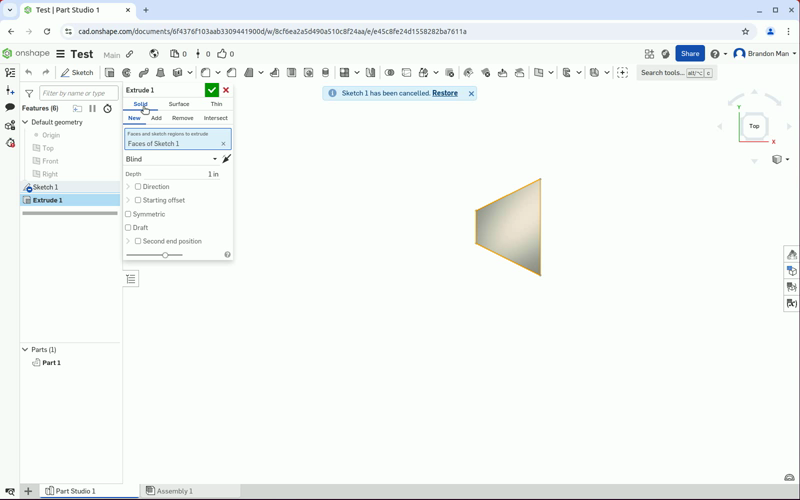
click(143, 106)
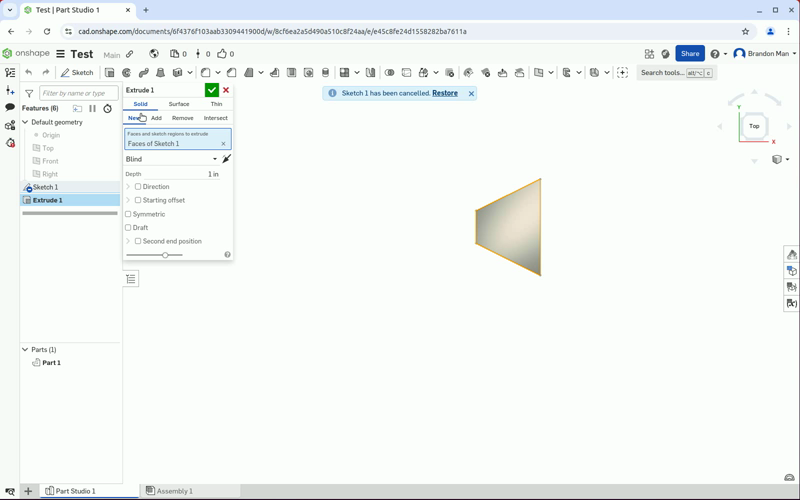
mouse_move(137, 120)
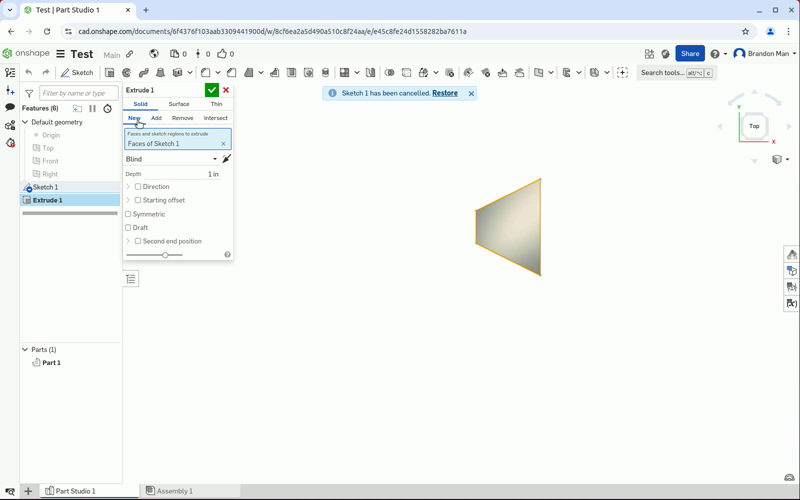
click(137, 120)
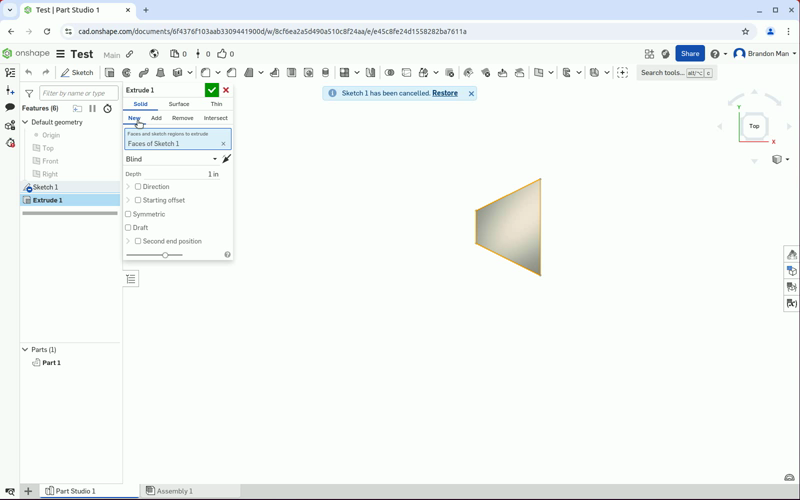
key(tab, 4)
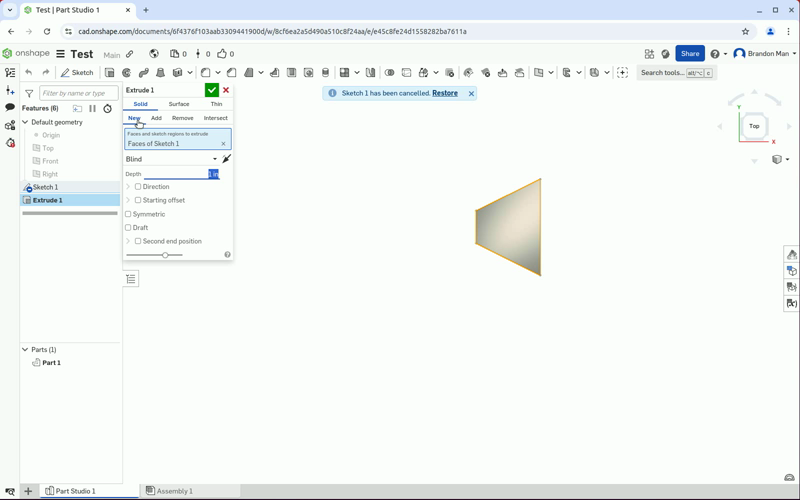
text(6.499)
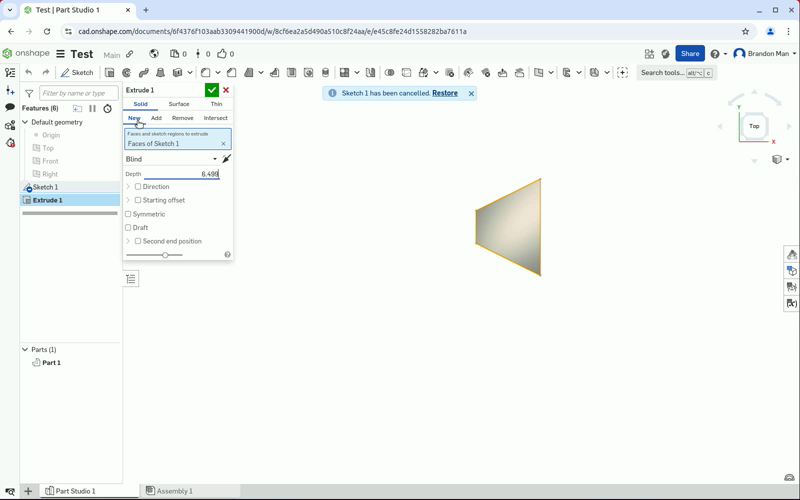
key(enter)
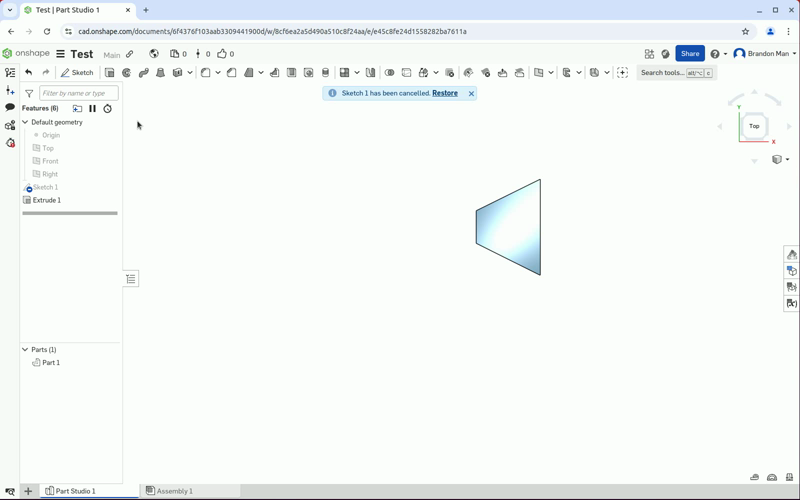
key(shift+h)
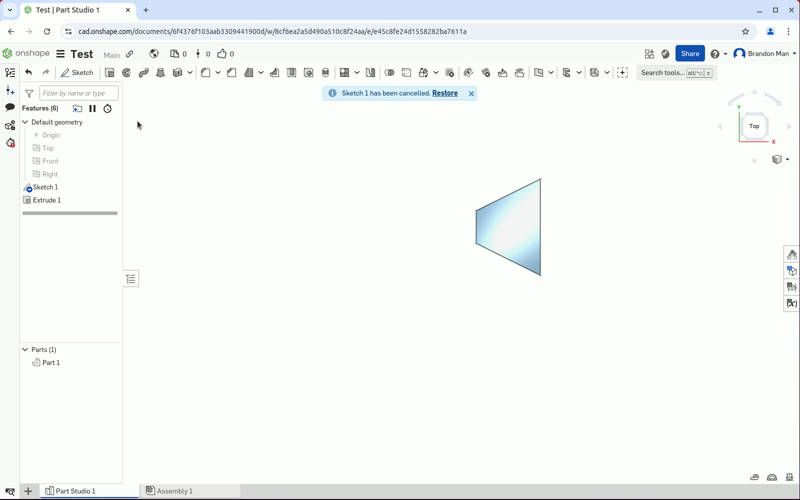
key(shift+h)
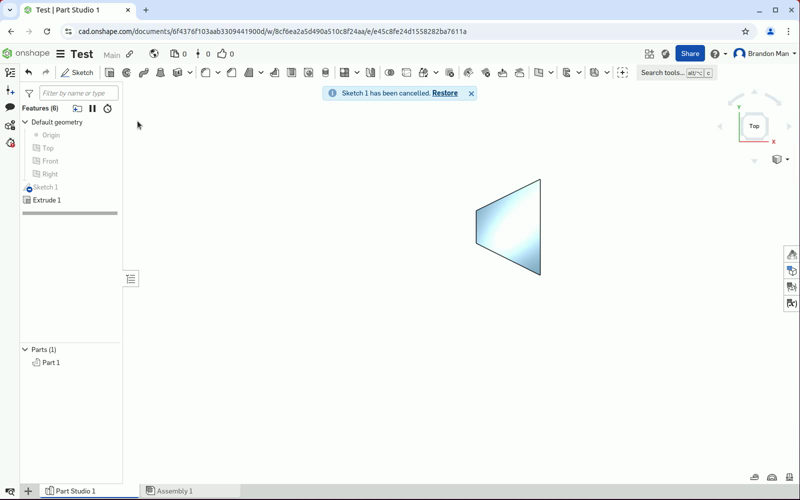
mouse_move(73, 189)
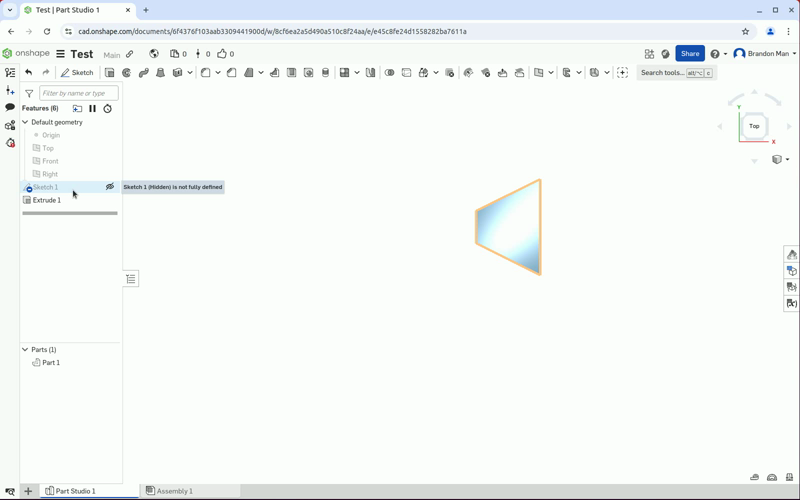
click(73, 189)
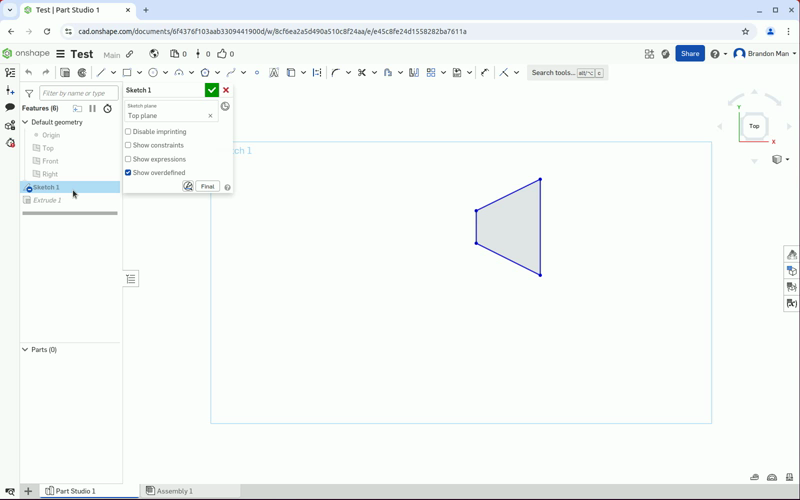
mouse_move(229, 92)
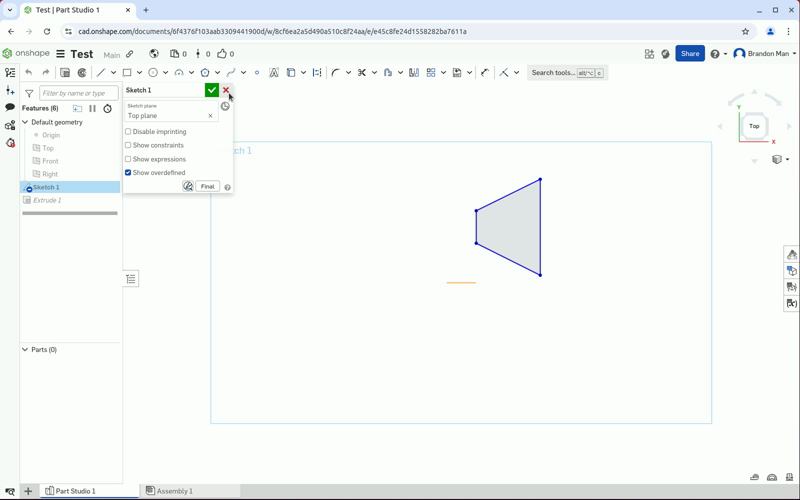
click(229, 92)
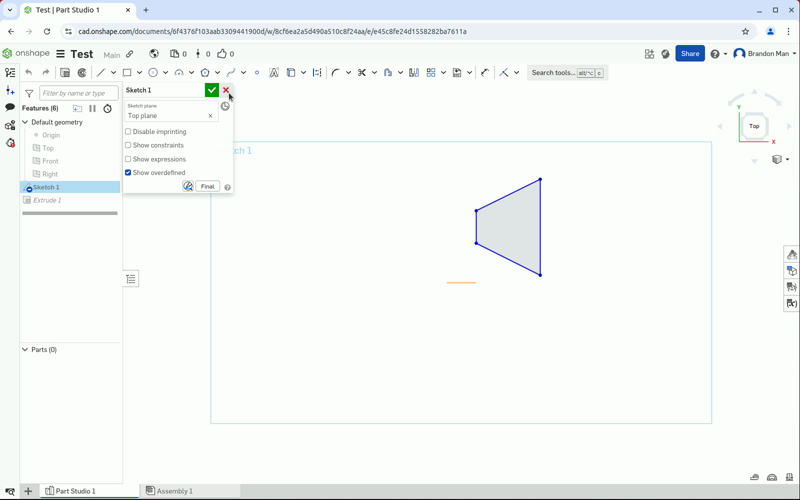
key(shift+s)
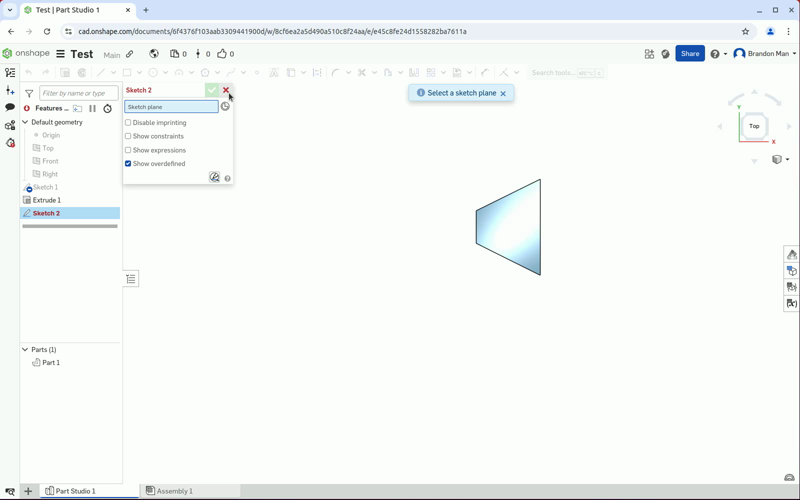
mouse_move(73, 150)
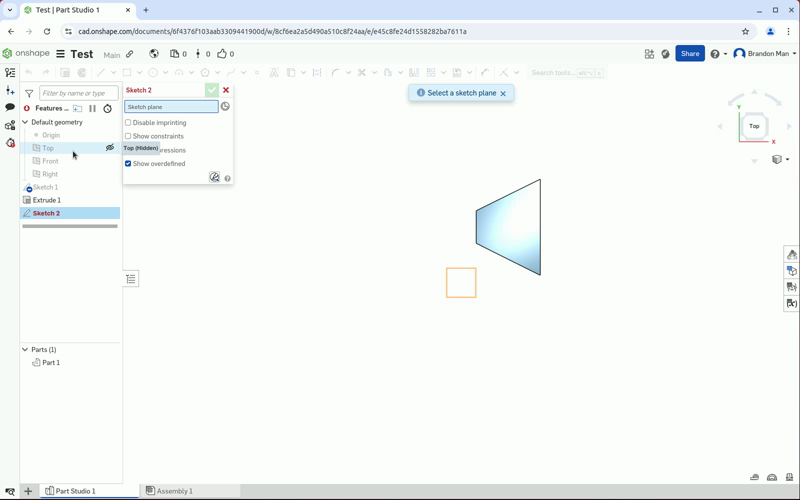
click(73, 150)
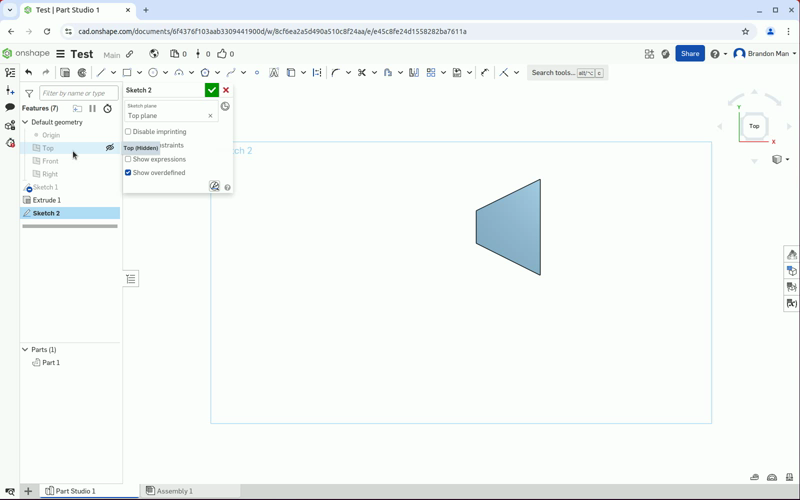
mouse_move(73, 352)
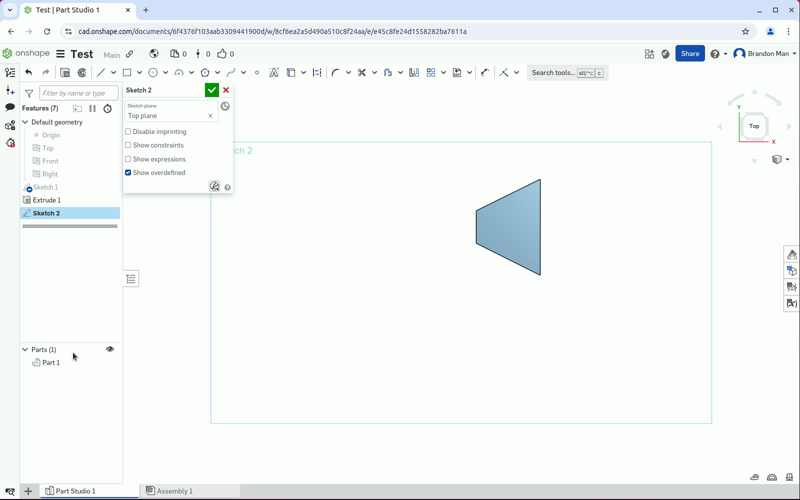
key(y)
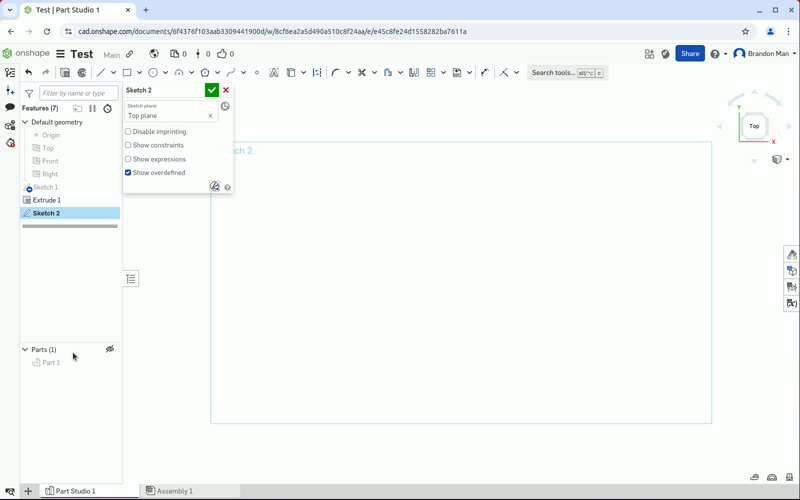
key(l)
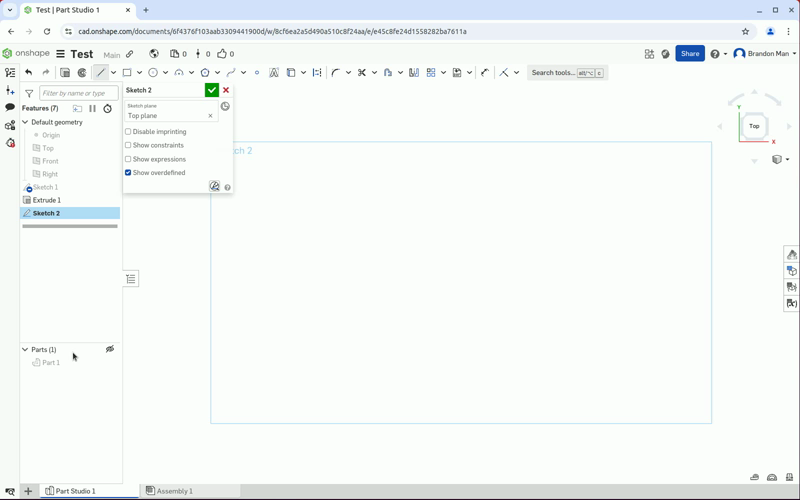
key_down(shift)
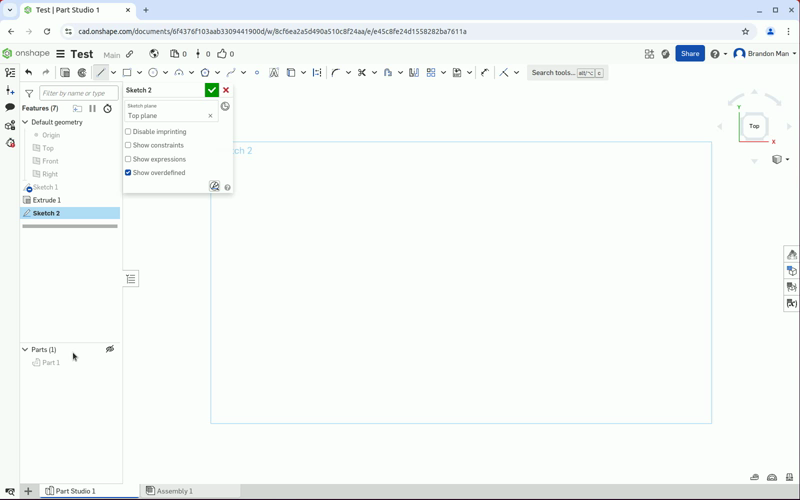
mouse_move(348, 274)
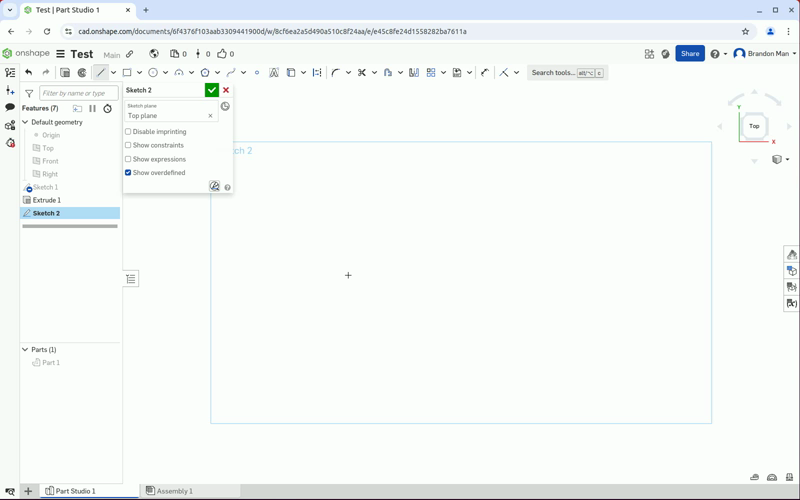
click(348, 274)
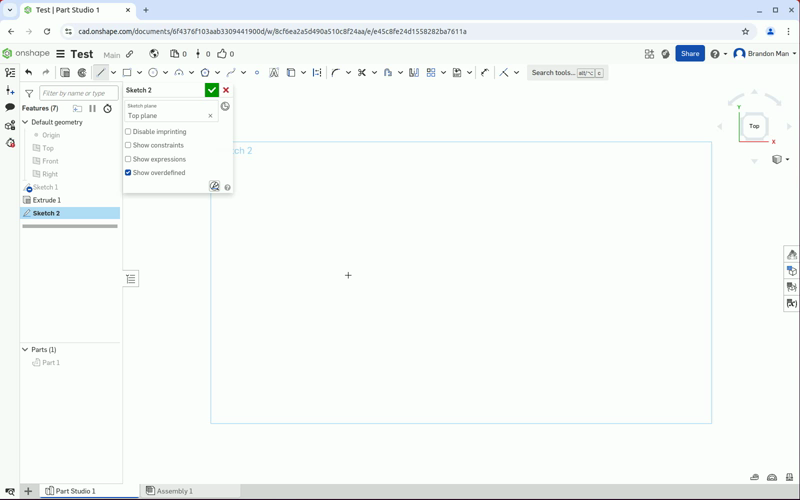
key_up(shift)
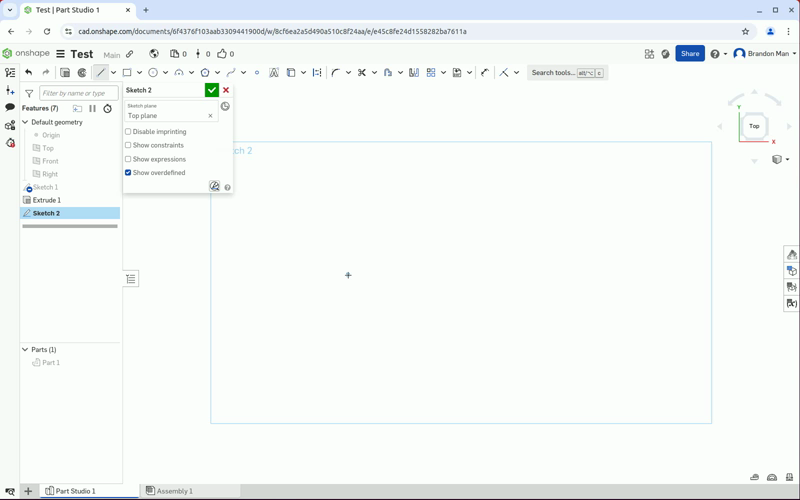
key_down(shift)
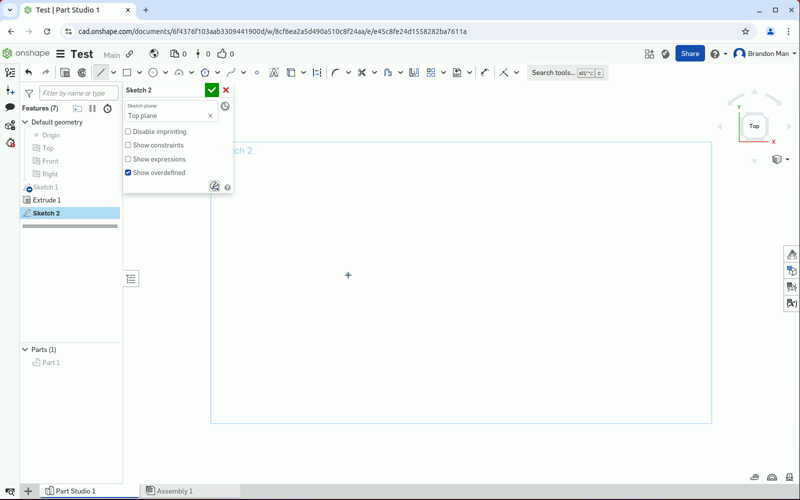
mouse_move(475, 274)
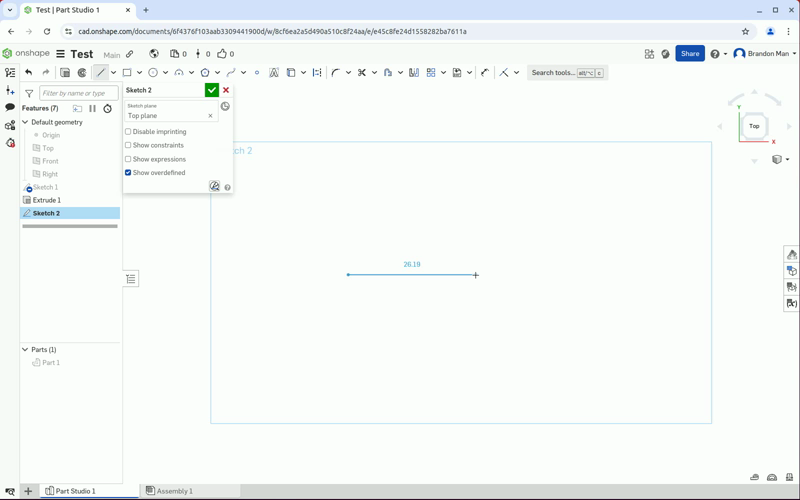
click(475, 274)
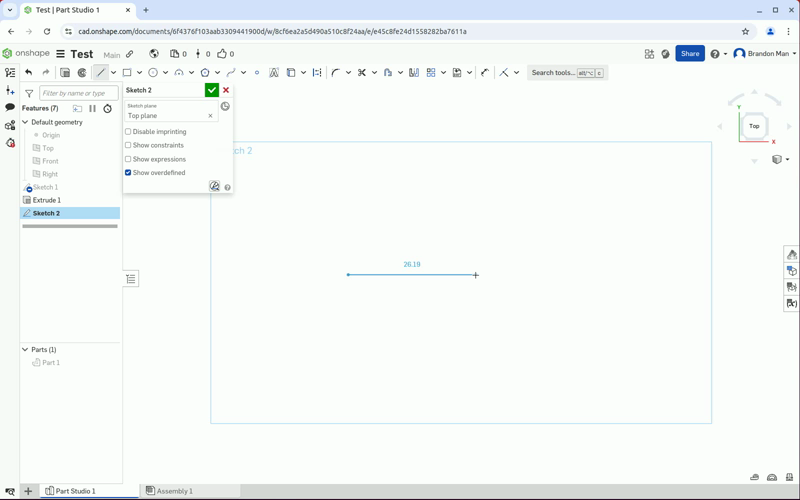
key_up(shift)
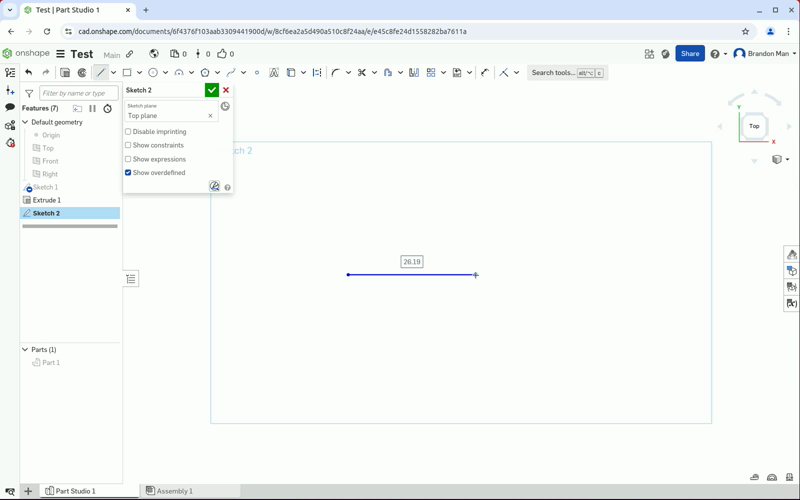
key_down(shift)
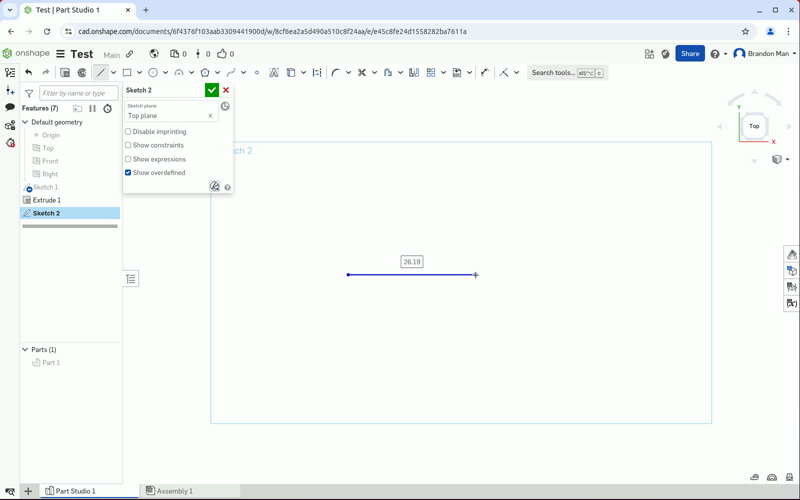
mouse_move(505, 274)
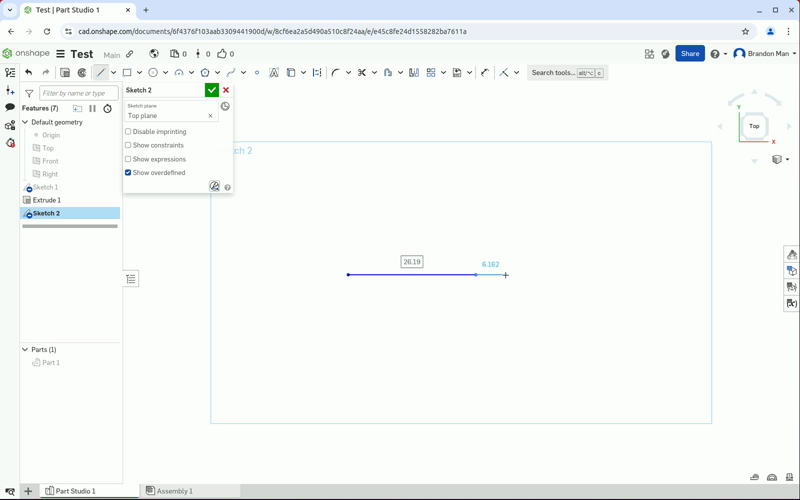
mouse_move(475, 242)
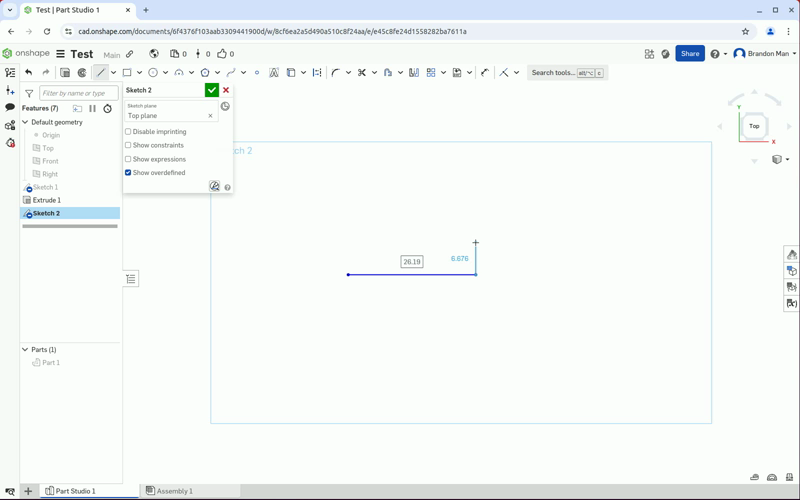
click(475, 242)
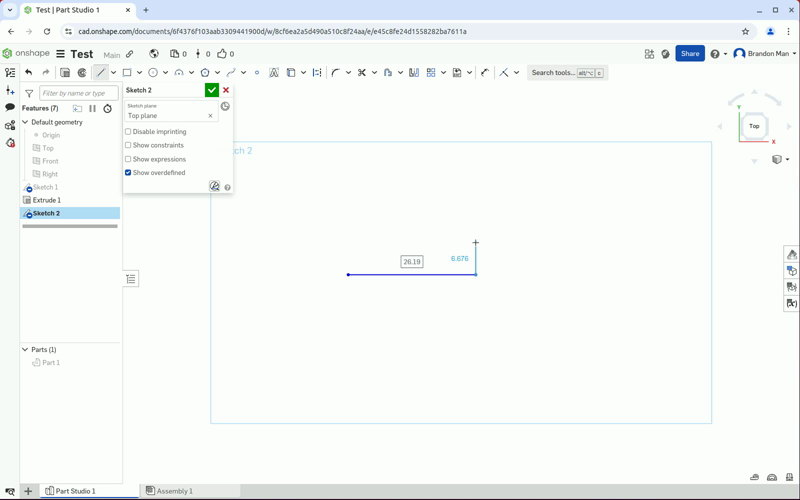
key_up(shift)
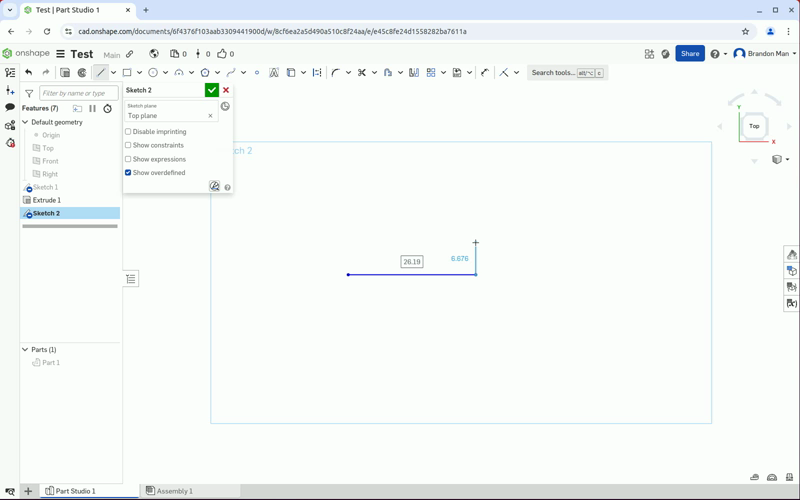
key_down(shift)
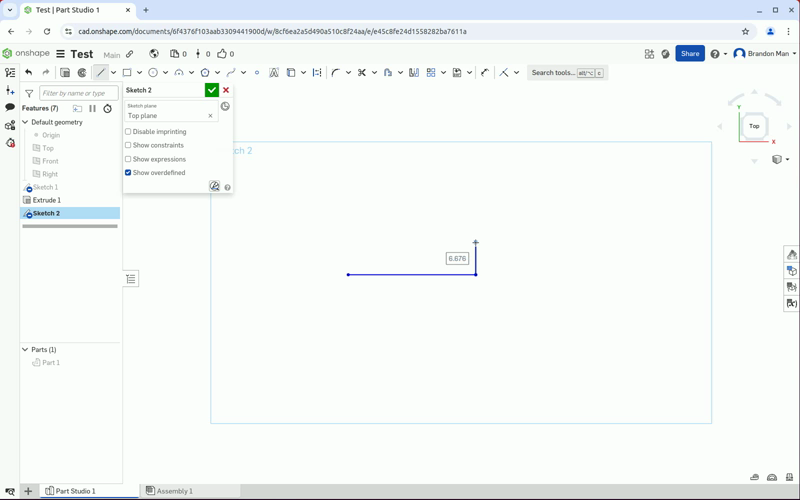
mouse_move(505, 242)
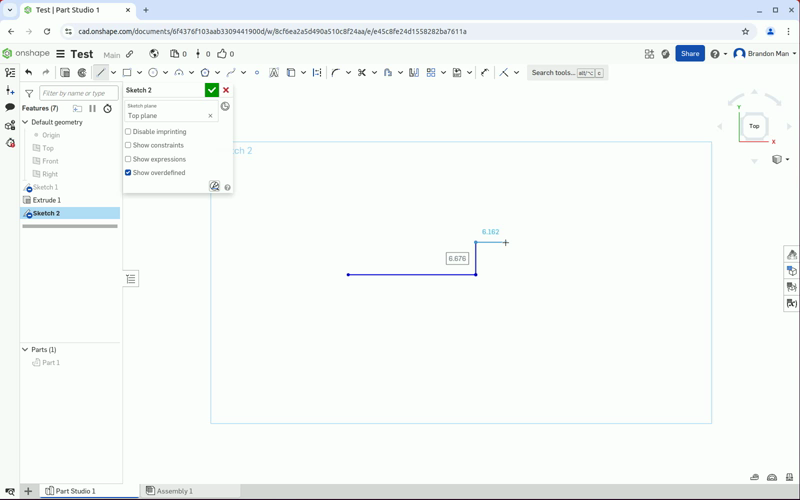
mouse_move(475, 210)
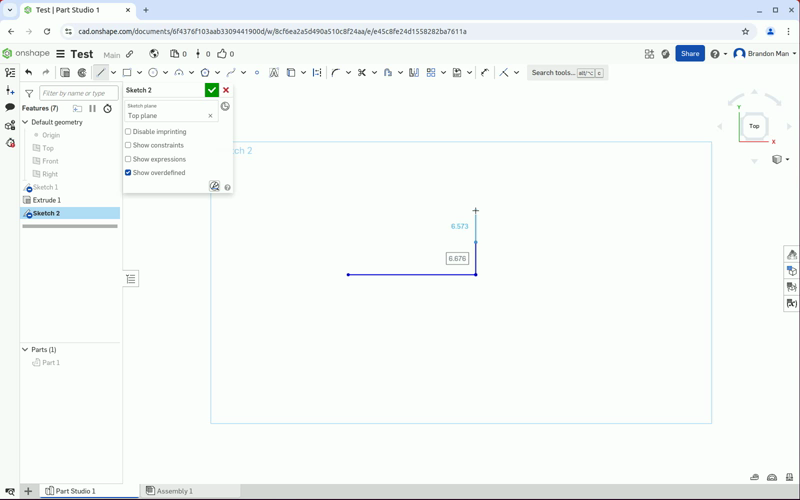
click(475, 210)
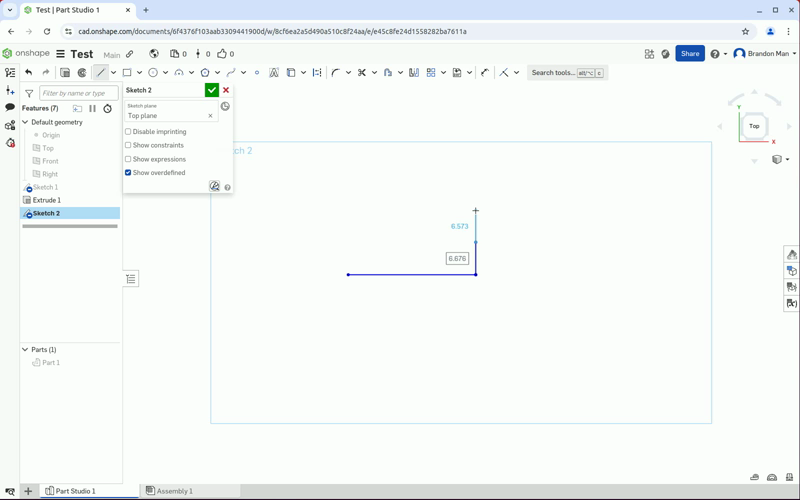
key_up(shift)
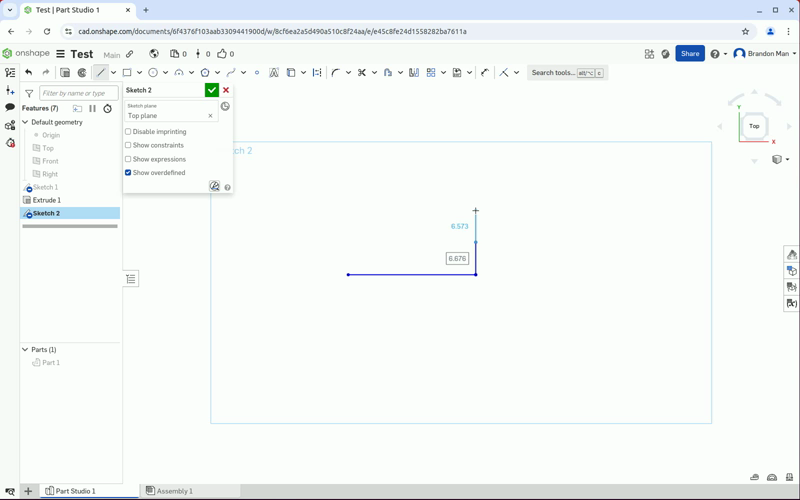
key_down(shift)
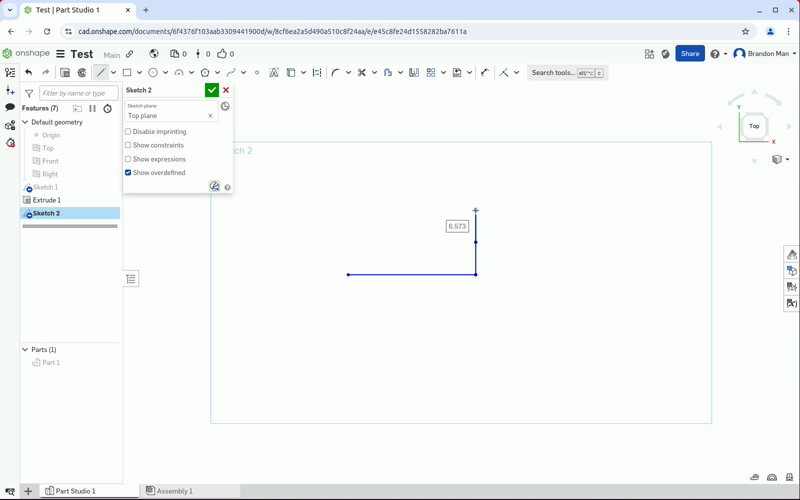
mouse_move(505, 210)
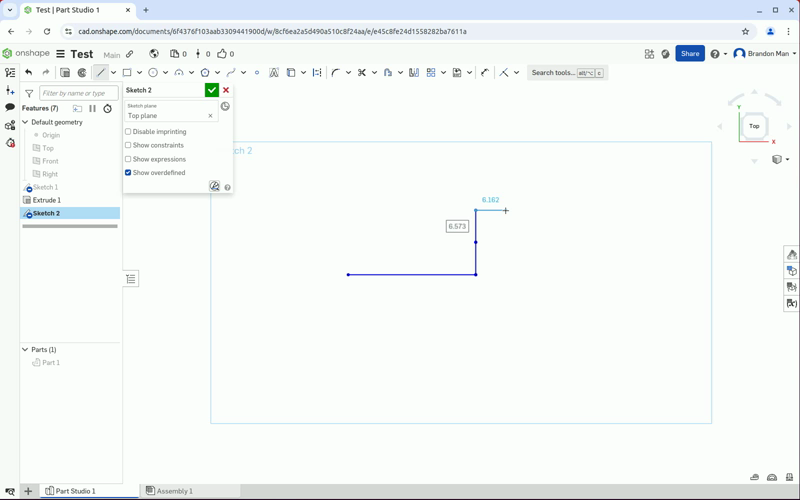
mouse_move(475, 179)
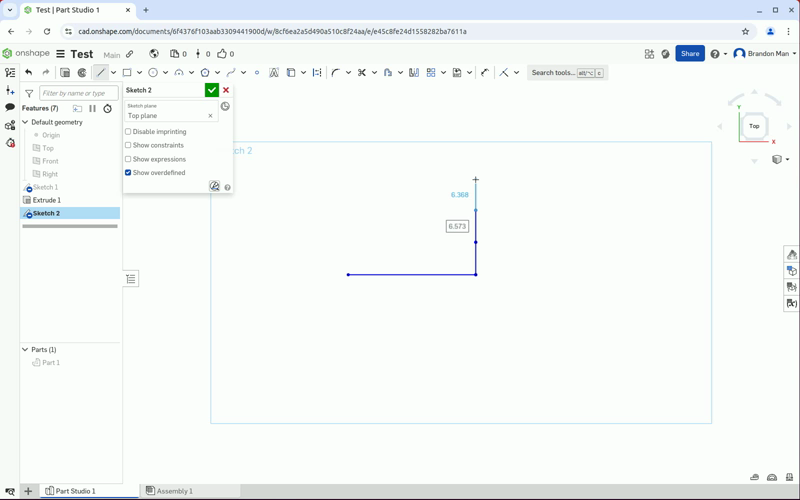
click(475, 179)
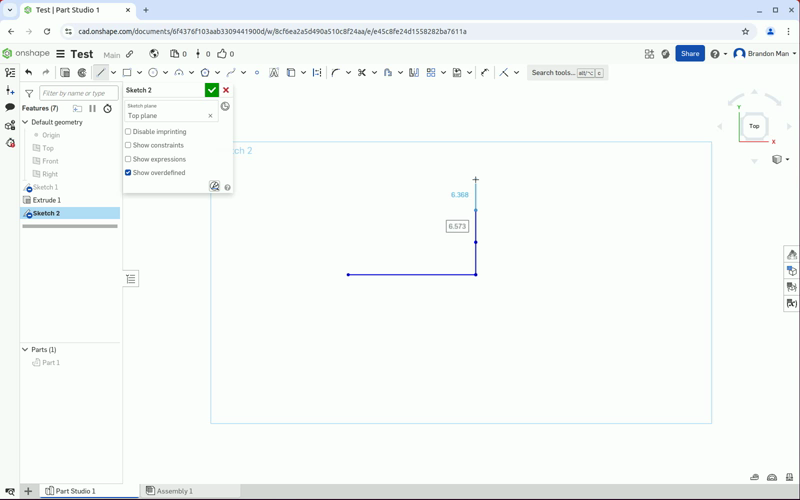
key_up(shift)
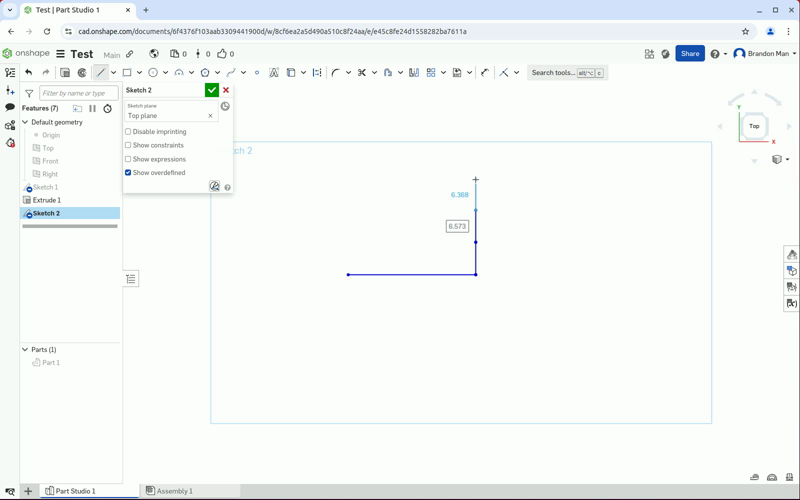
key_down(shift)
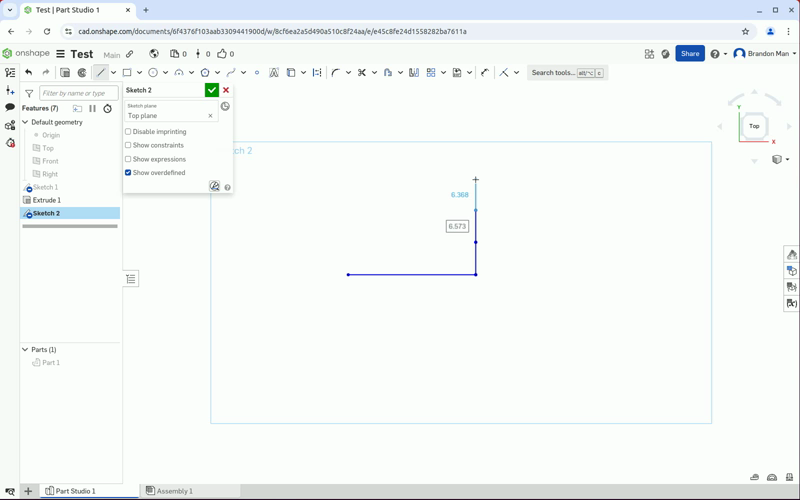
mouse_move(348, 179)
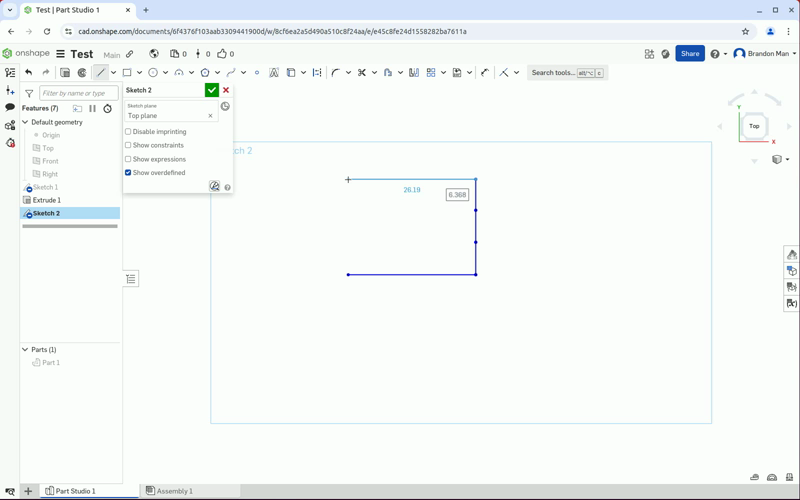
click(348, 179)
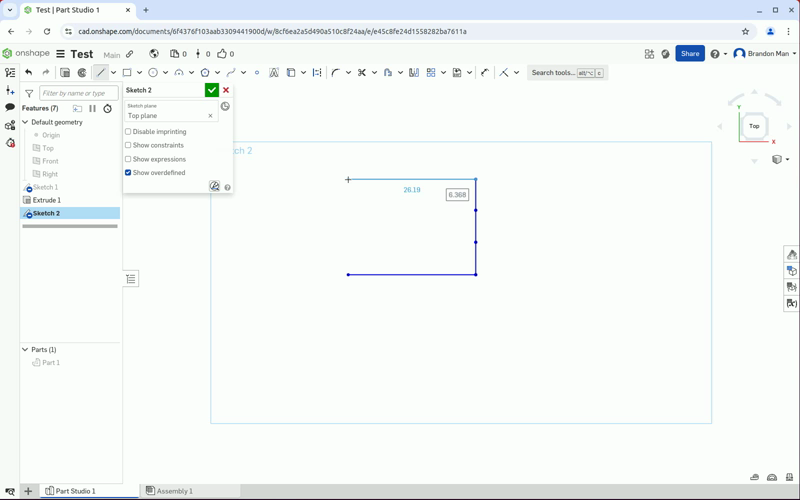
key_up(shift)
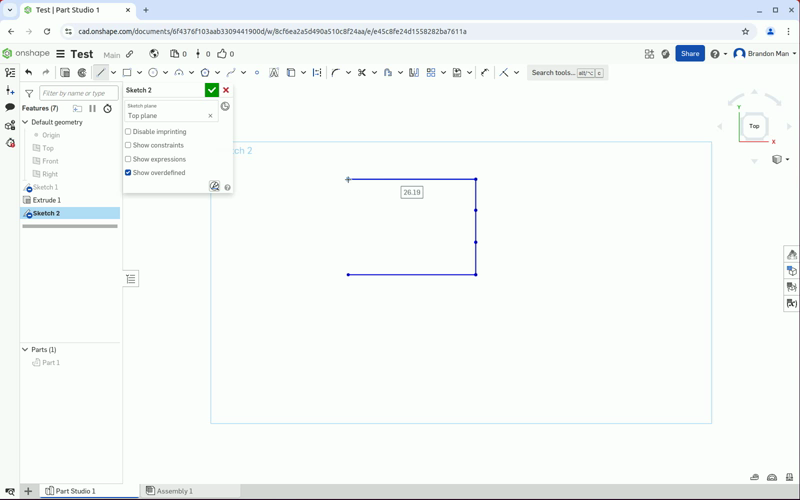
key_down(shift)
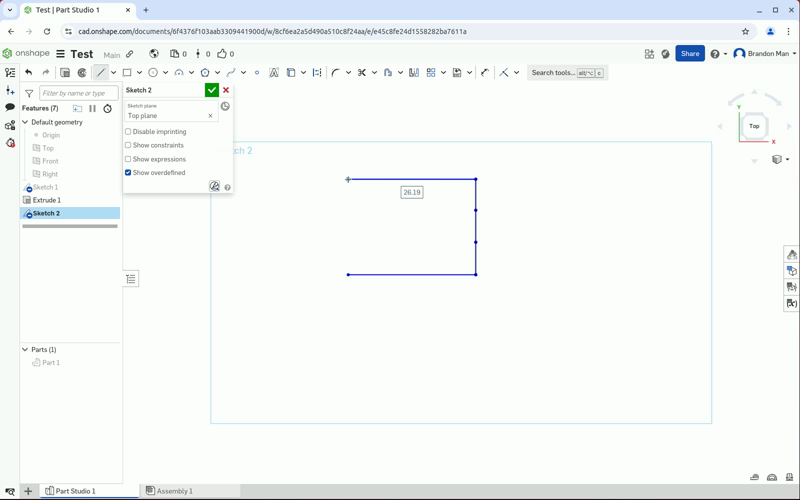
mouse_move(348, 274)
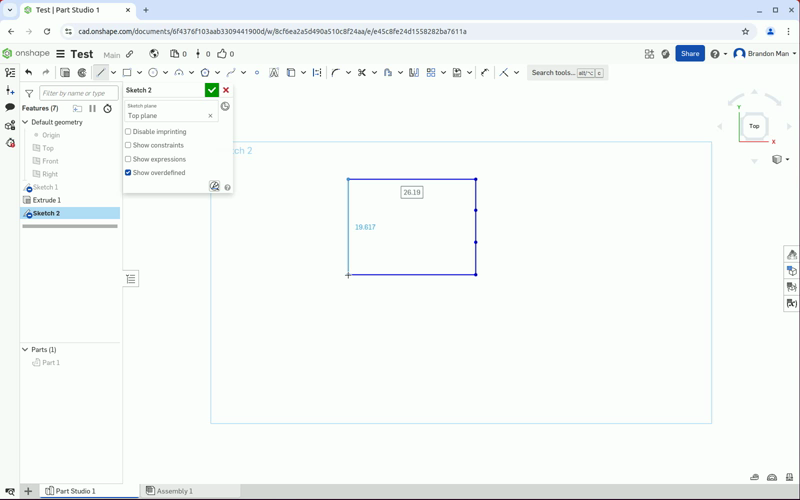
key_up(shift)
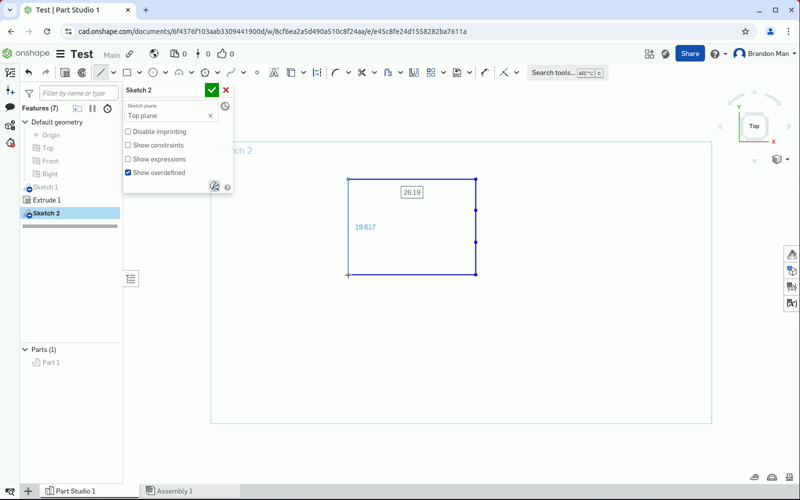
click(348, 274)
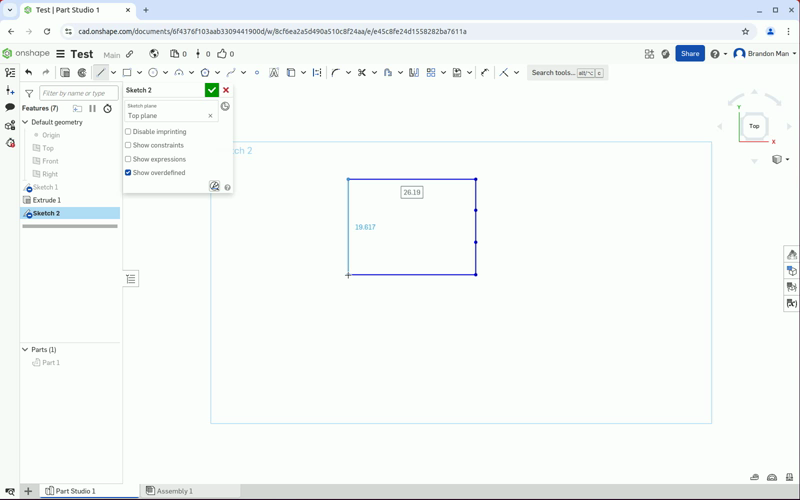
key(esc)
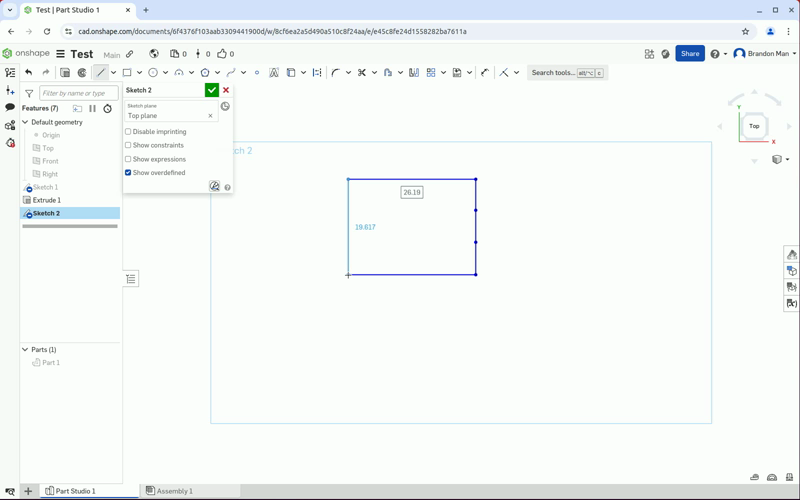
mouse_move(432, 221)
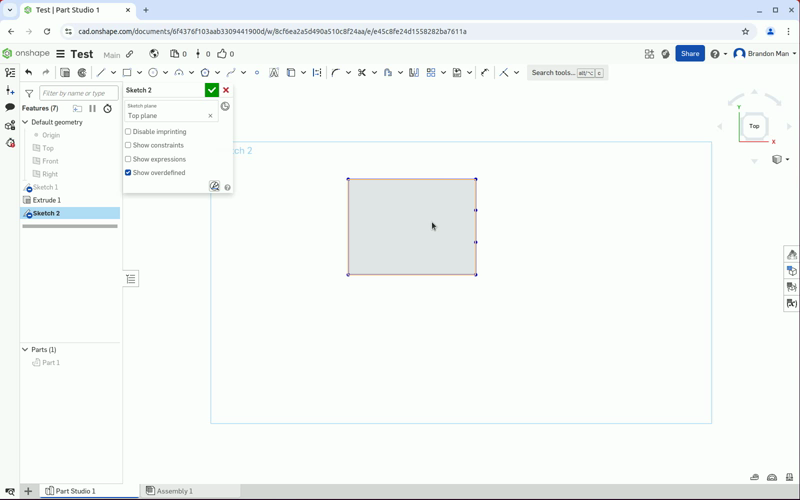
click(432, 221)
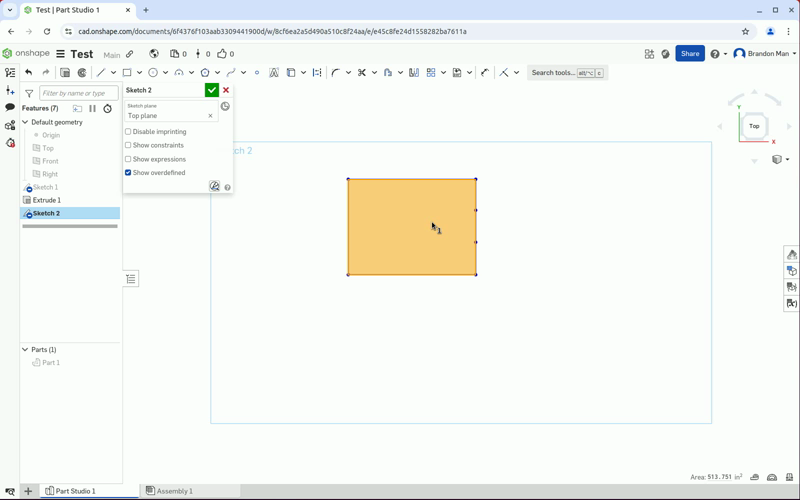
mouse_move(73, 352)
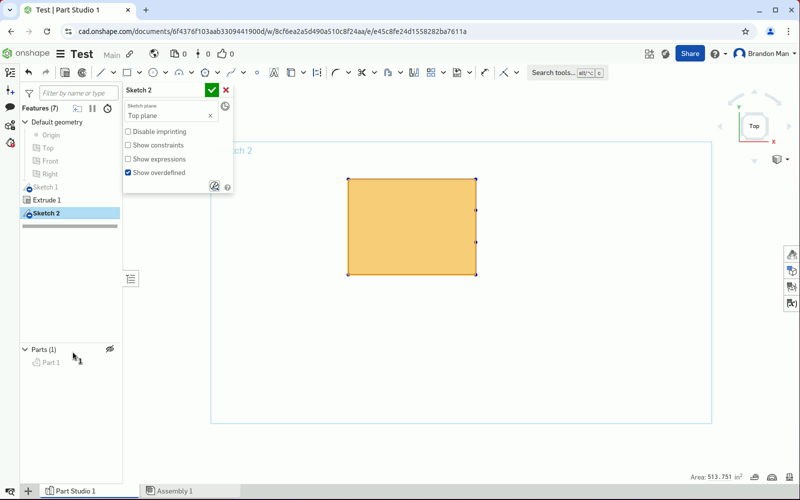
key(shift+y)
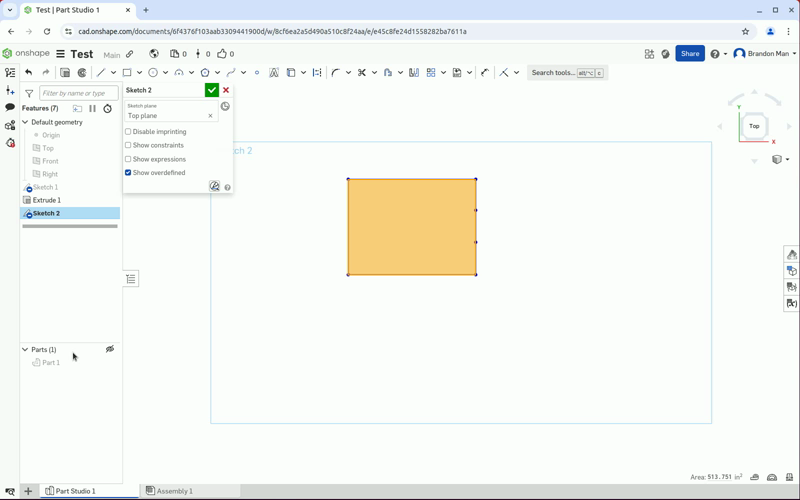
key(shift+e)
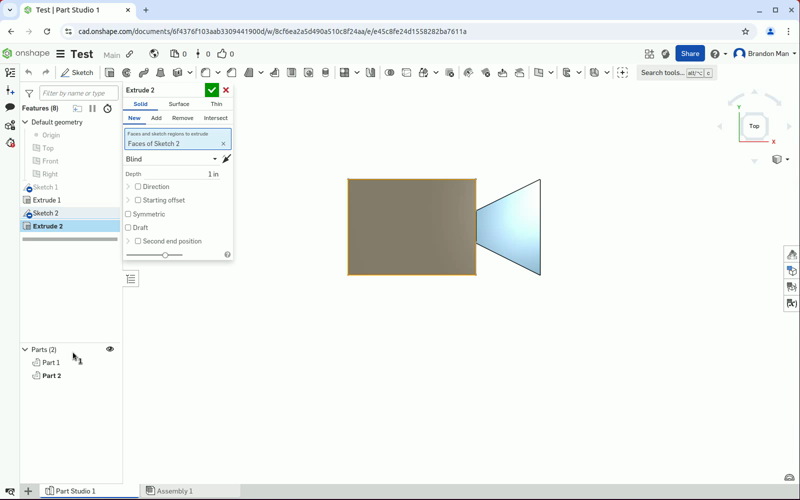
mouse_move(143, 106)
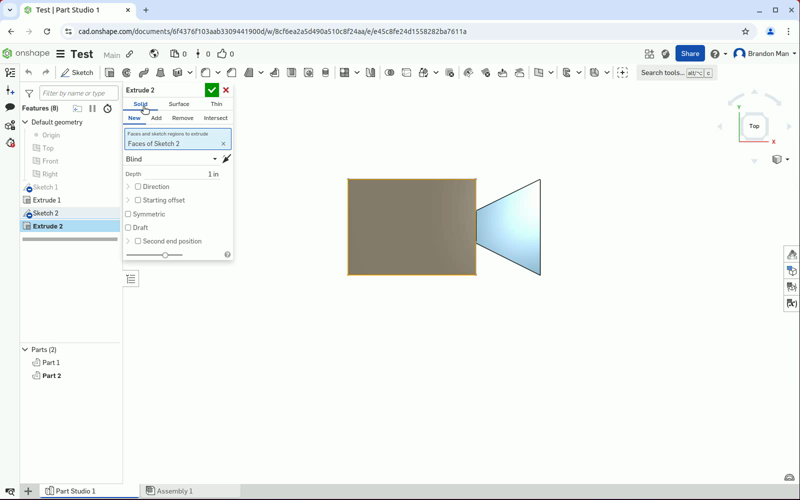
click(143, 106)
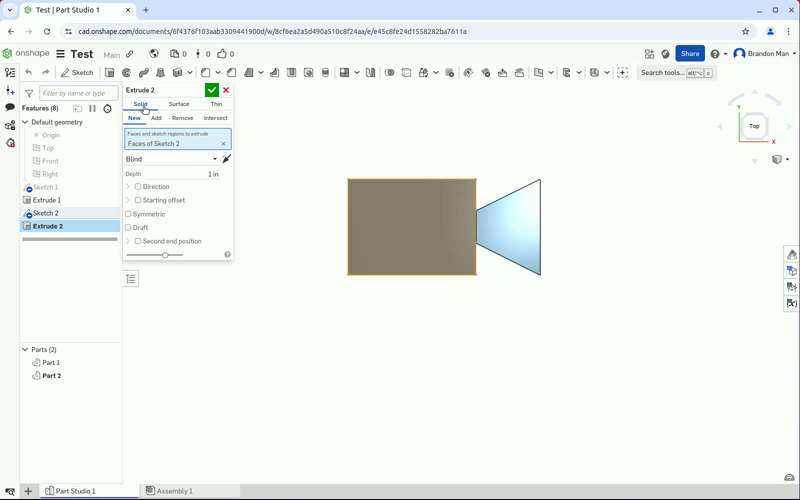
mouse_move(137, 120)
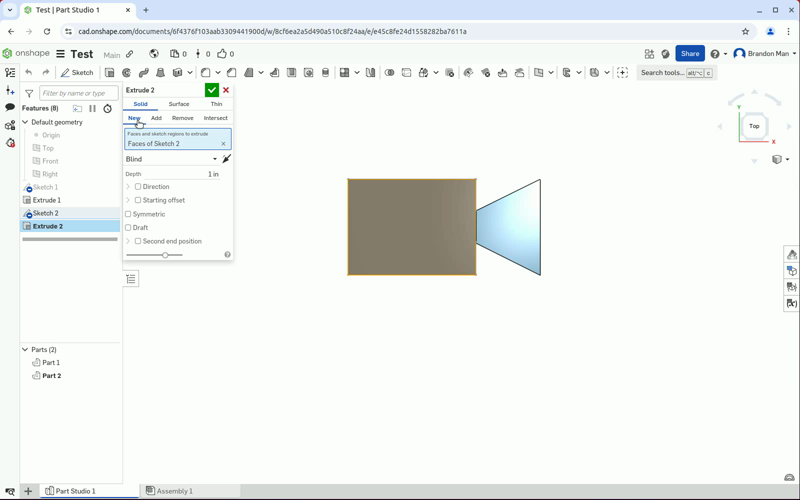
click(137, 120)
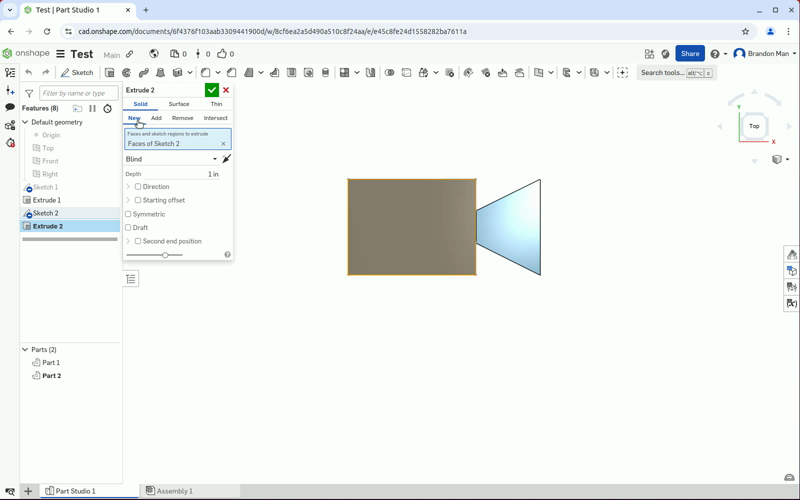
key(tab, 4)
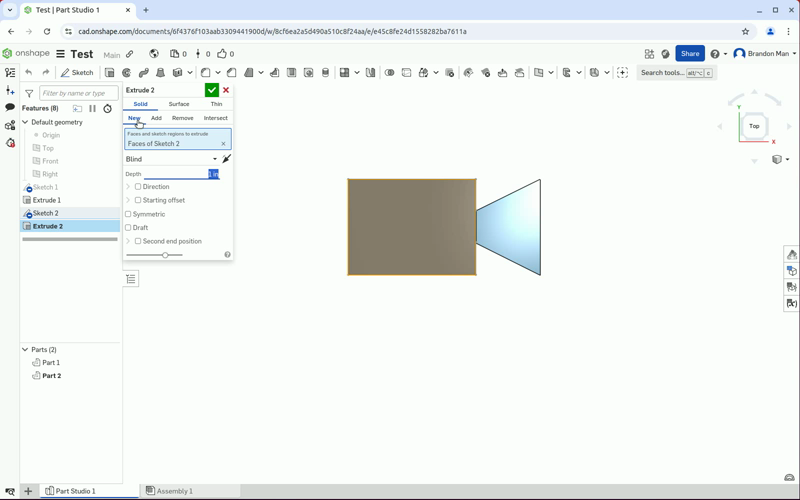
text(12.998)
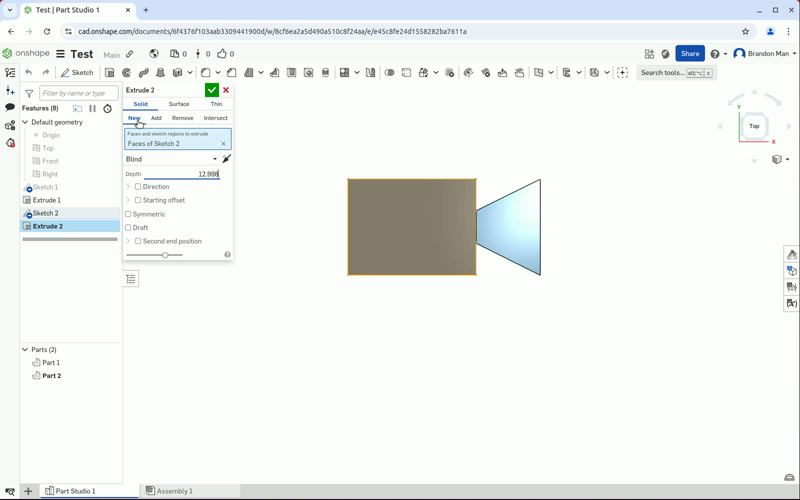
key(enter)
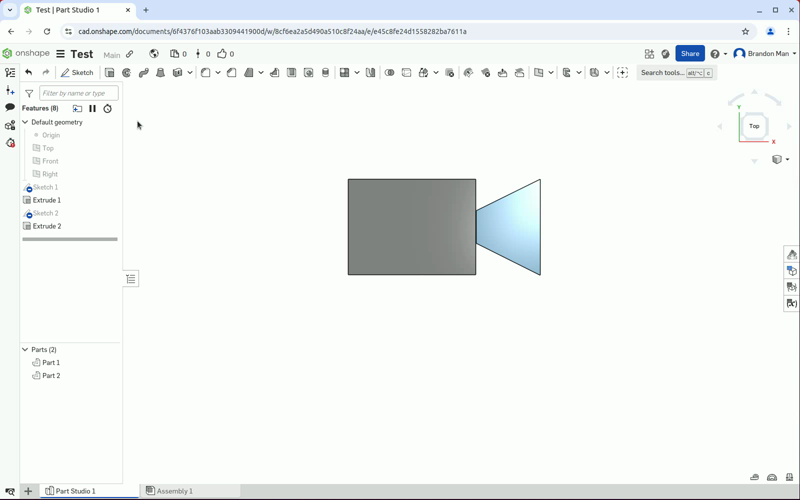
key(shift+h)
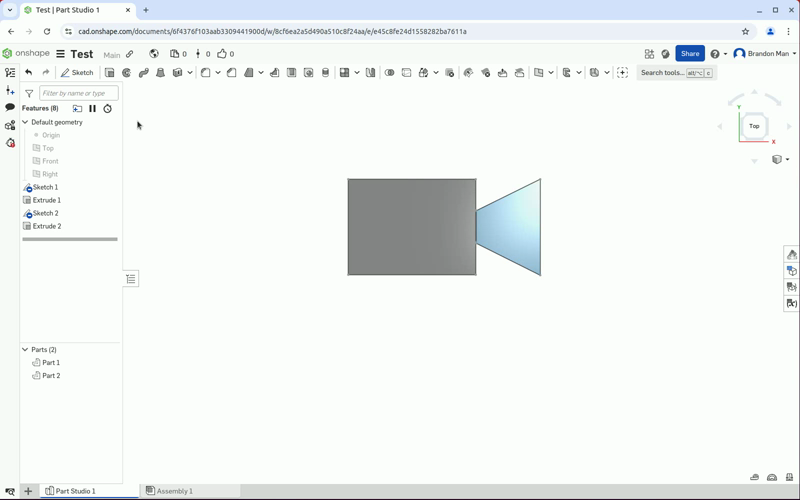
key(shift+h)
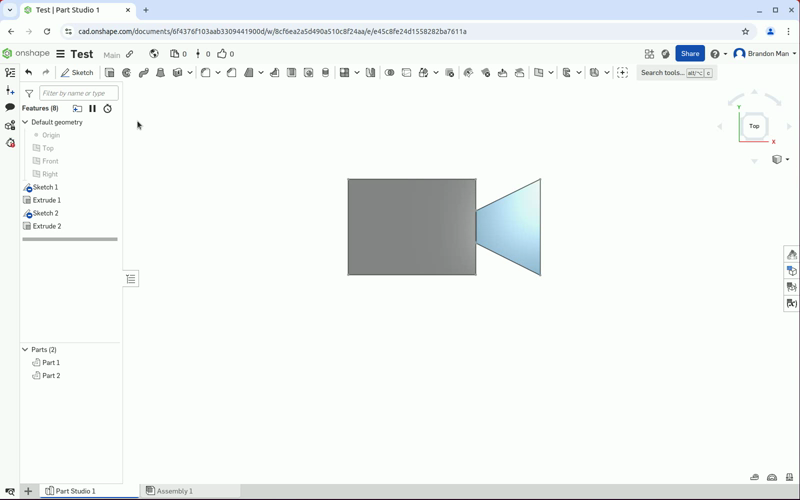
key(shift+7)
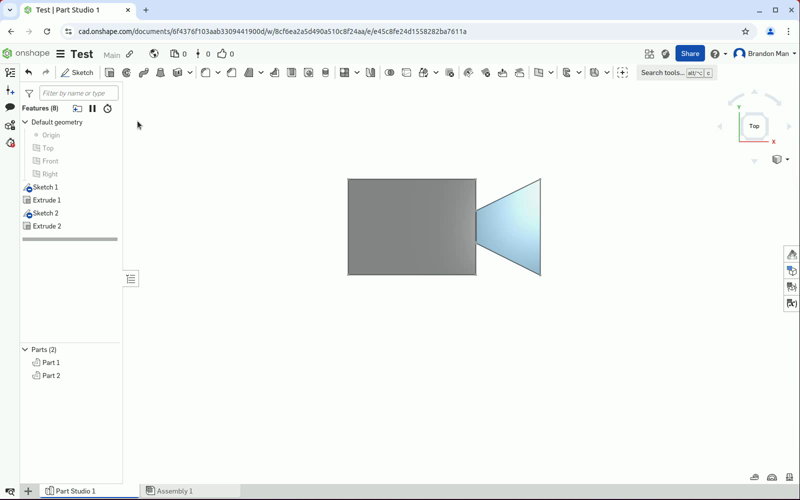
key(up, 3)
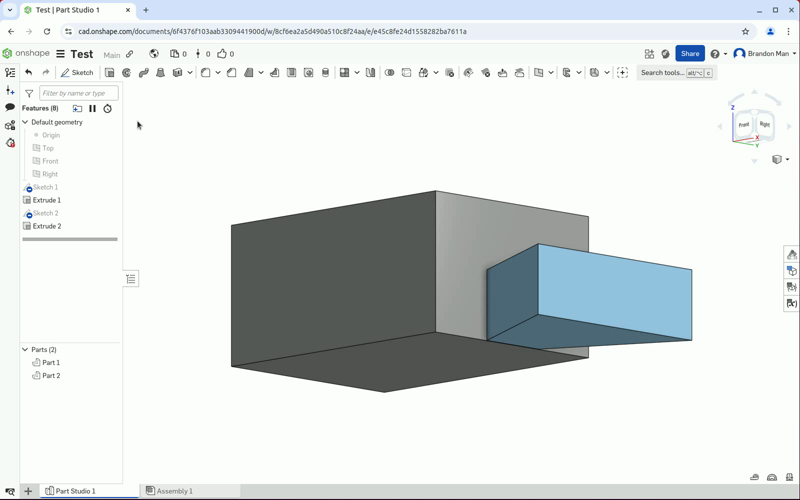
key(left, 3)
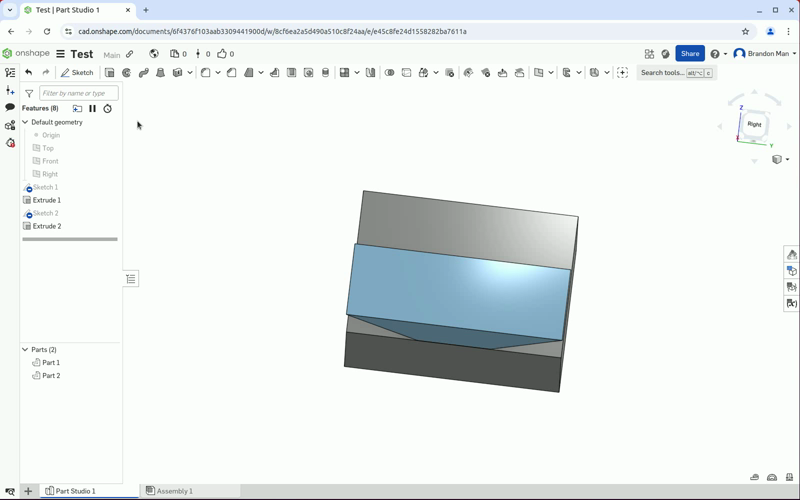
key(right, 3)
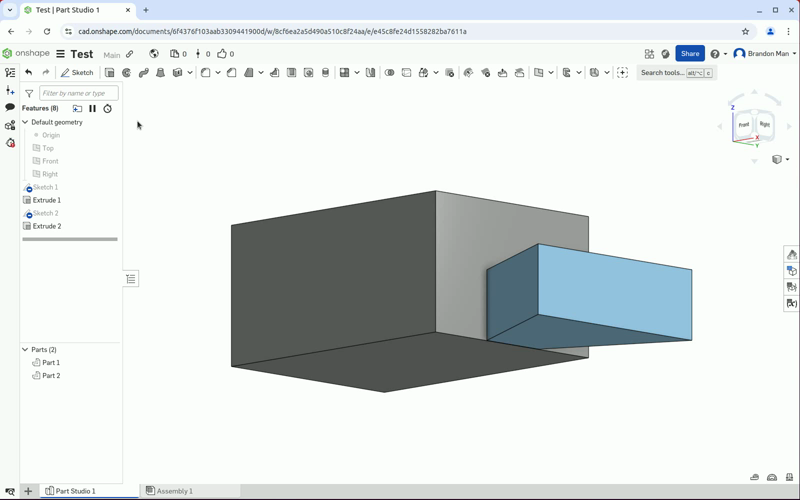
key(down, 3)
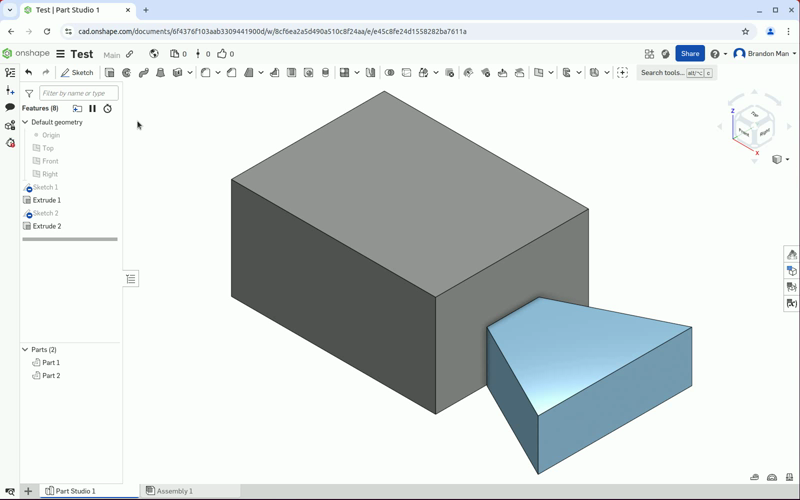
mouse_move(73, 189)
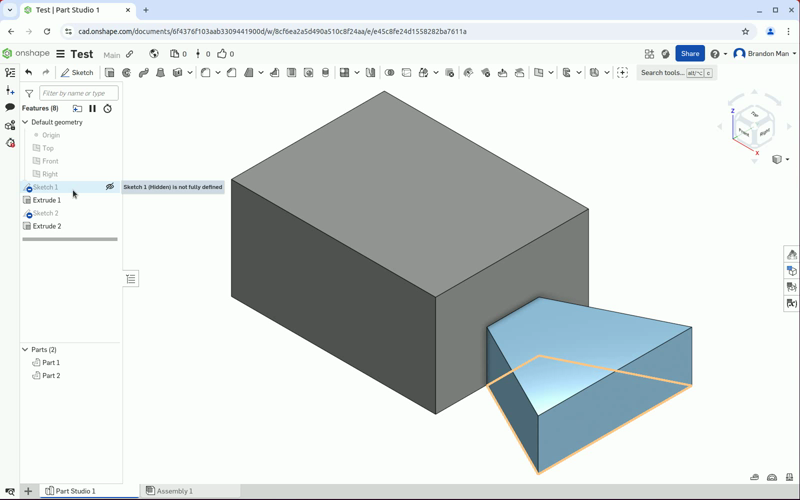
click(73, 189)